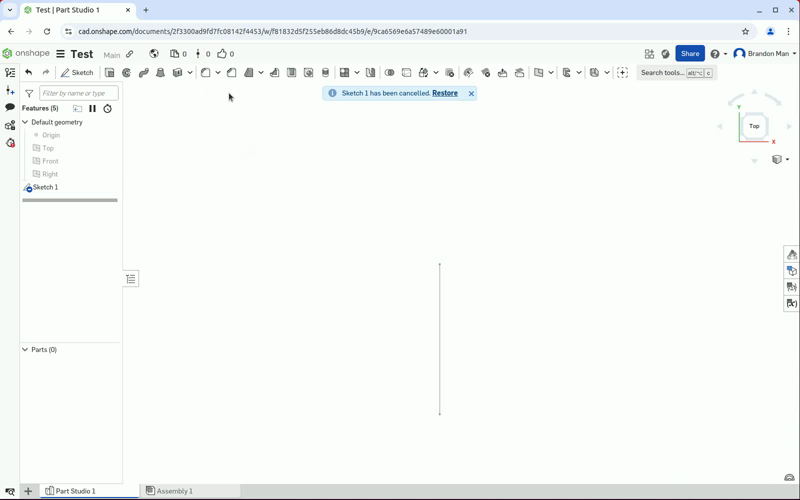
key(shift+h)
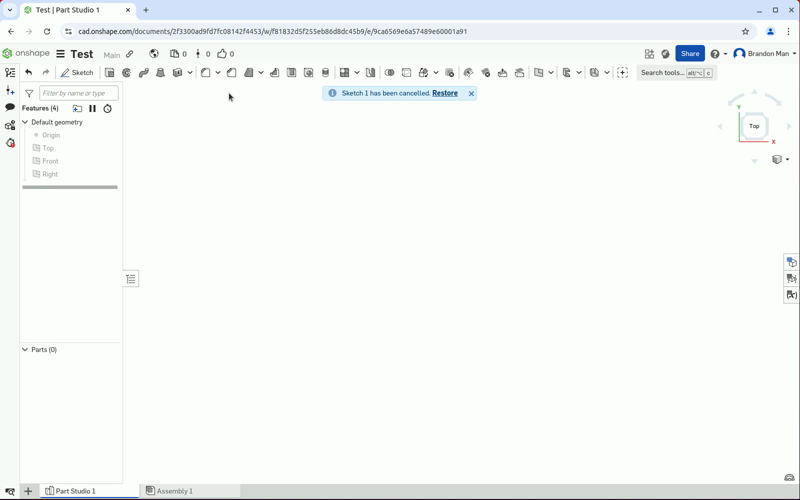
mouse_move(73, 352)
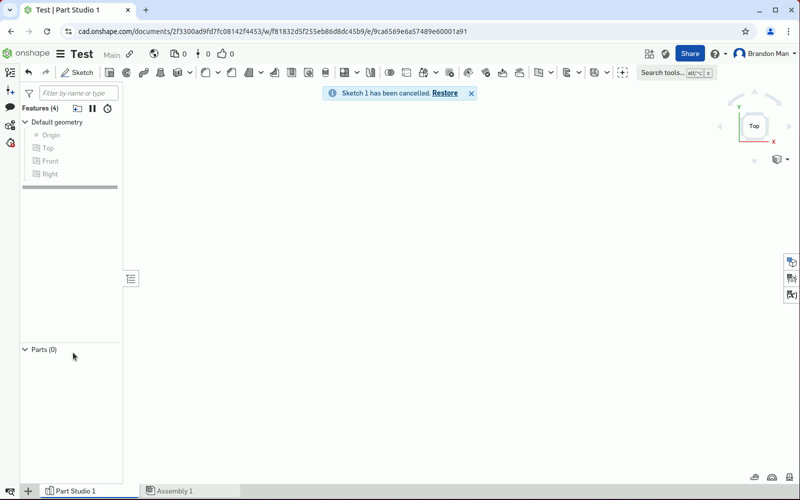
key(y)
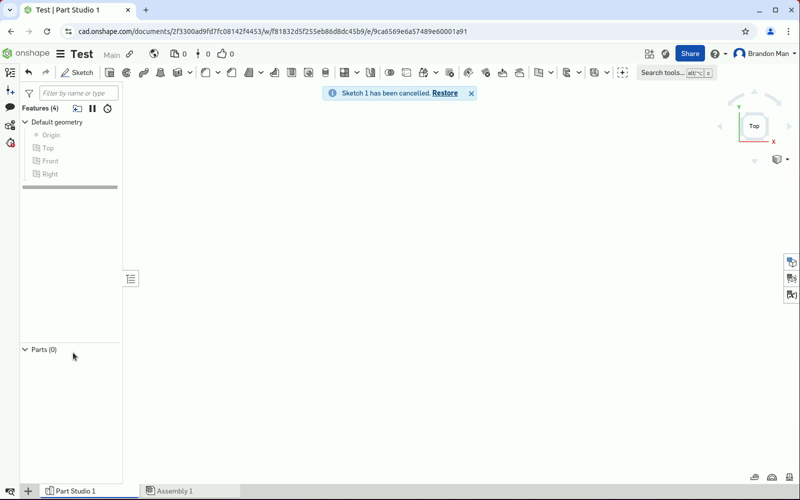
key(shift+p)
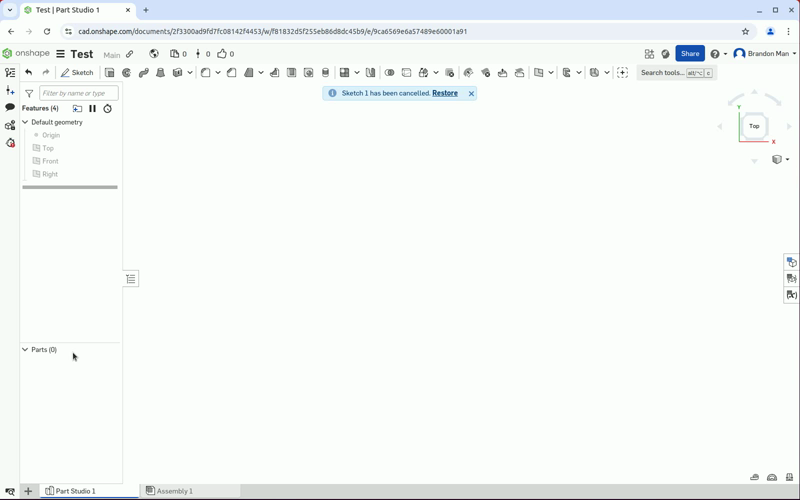
key(space)
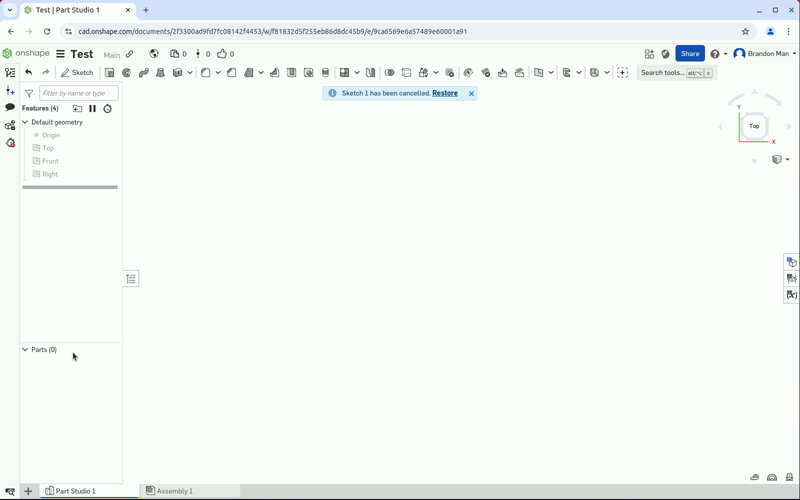
key_down(shift)
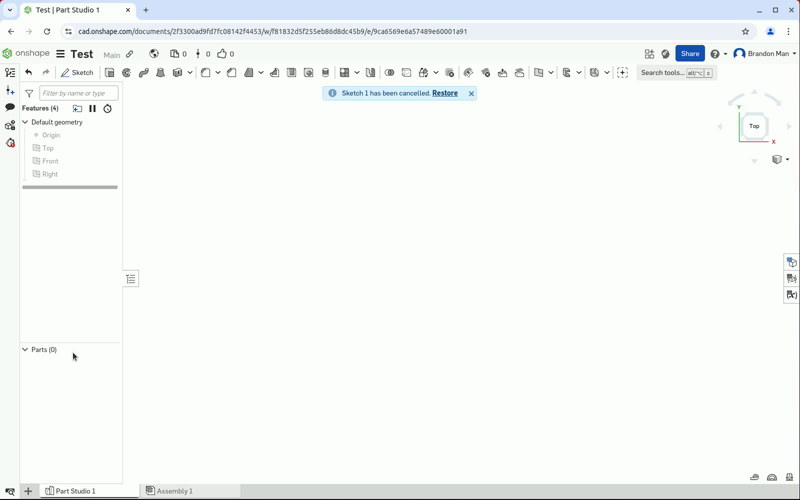
key(up)
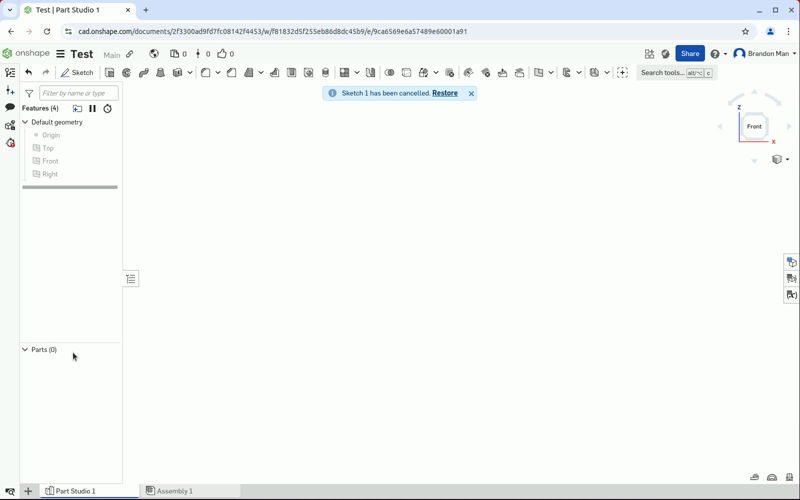
key_up(shift)
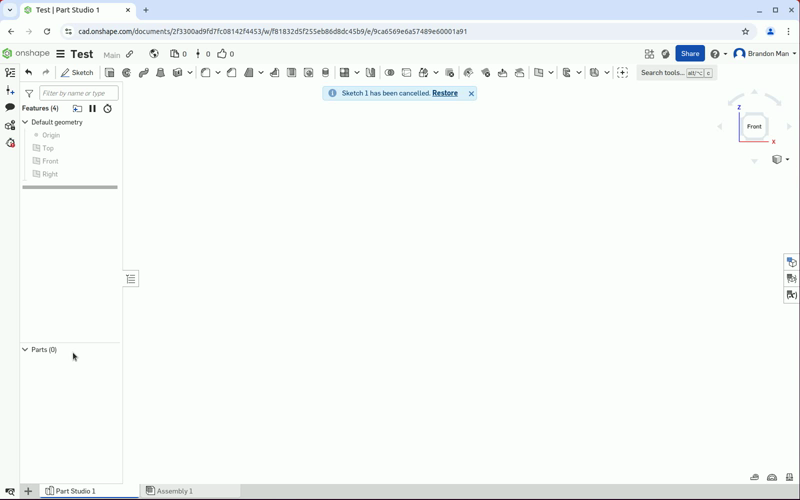
mouse_move(73, 352)
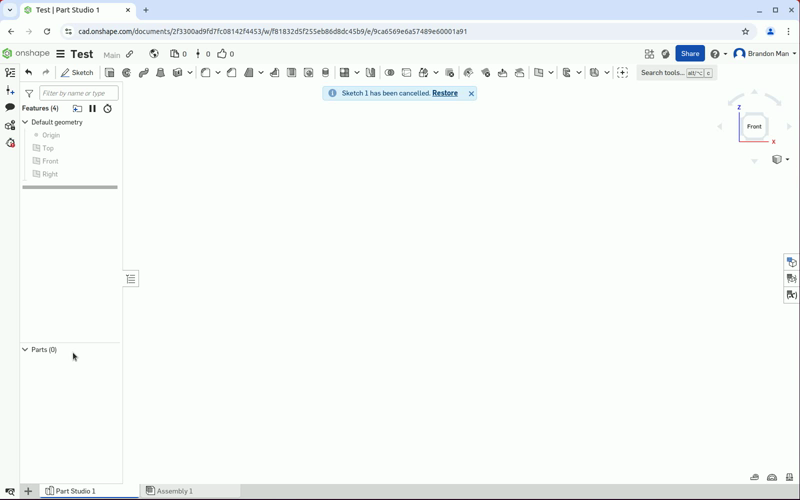
key(shift+y)
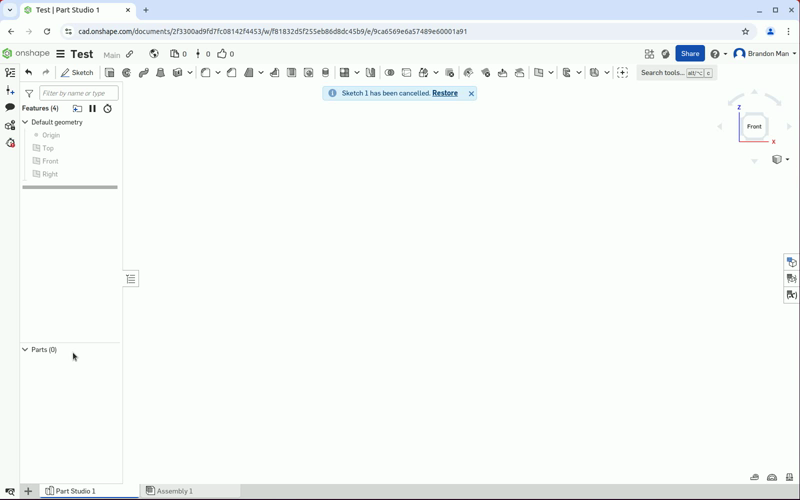
key(shift+s)
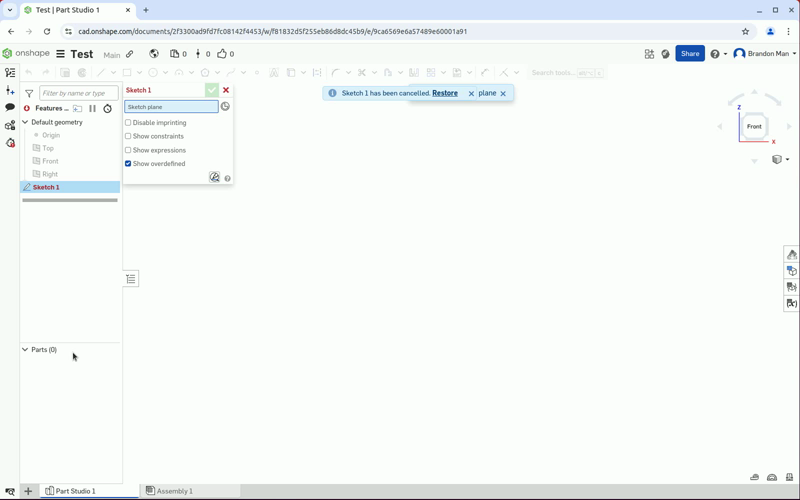
mouse_move(73, 163)
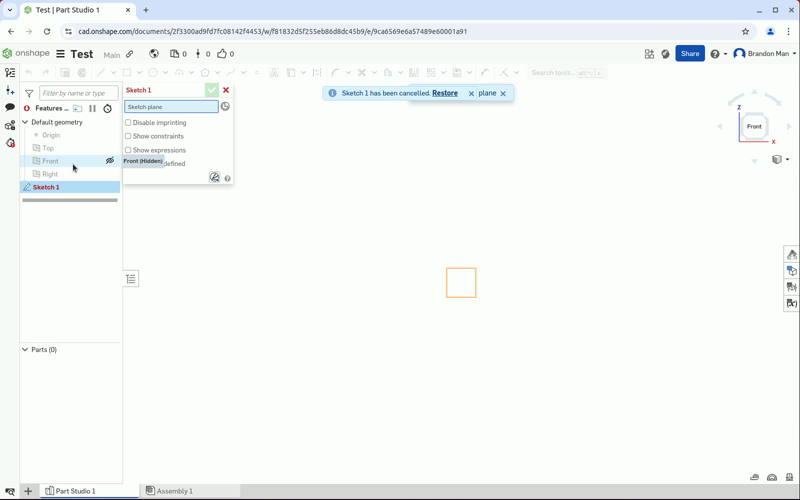
click(73, 163)
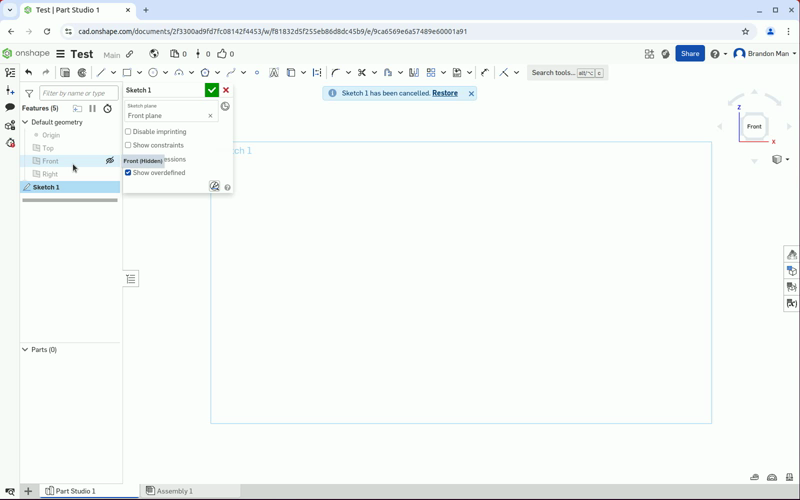
mouse_move(73, 352)
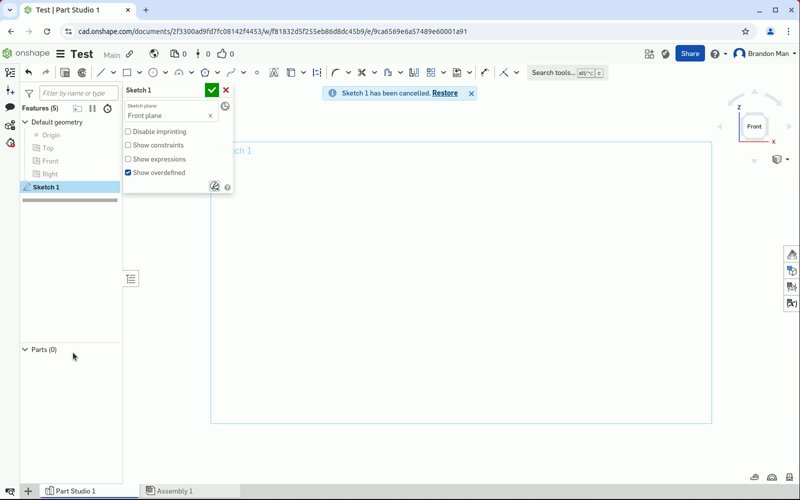
key(y)
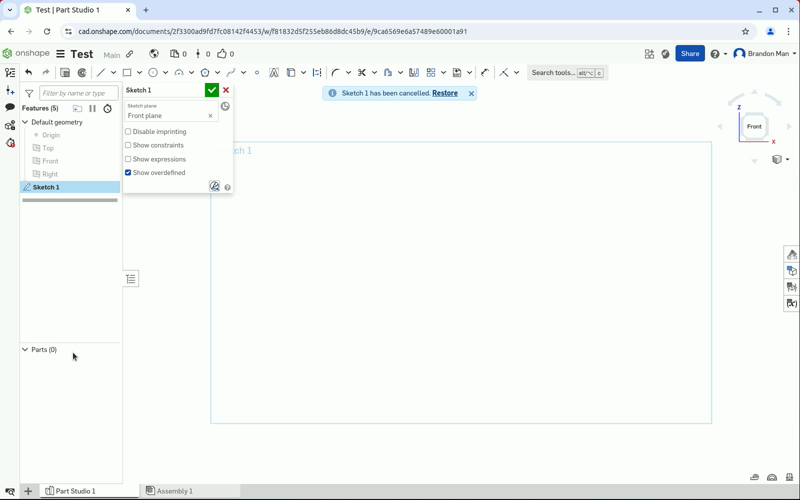
key(c)
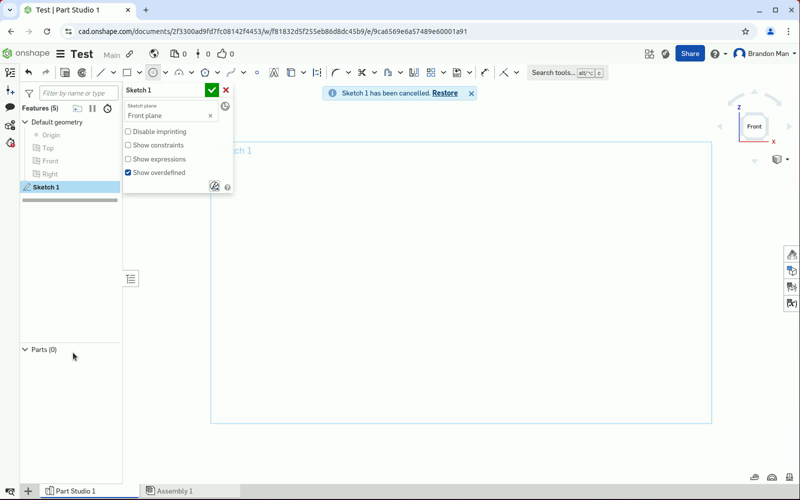
key_down(shift)
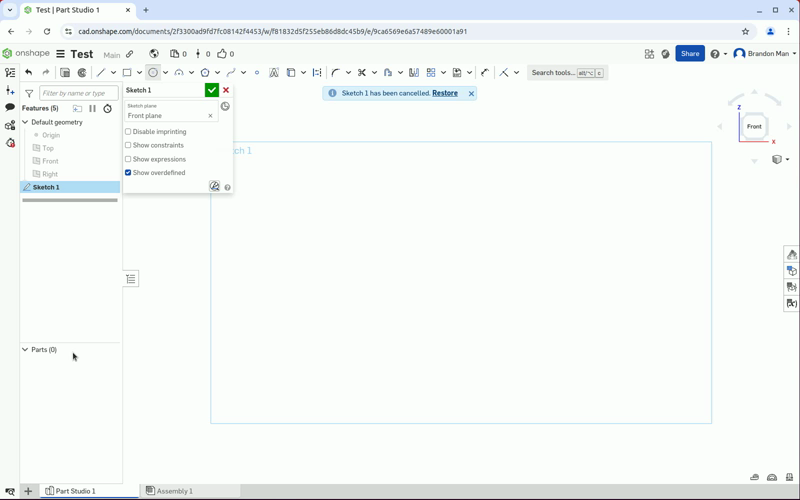
mouse_move(461, 282)
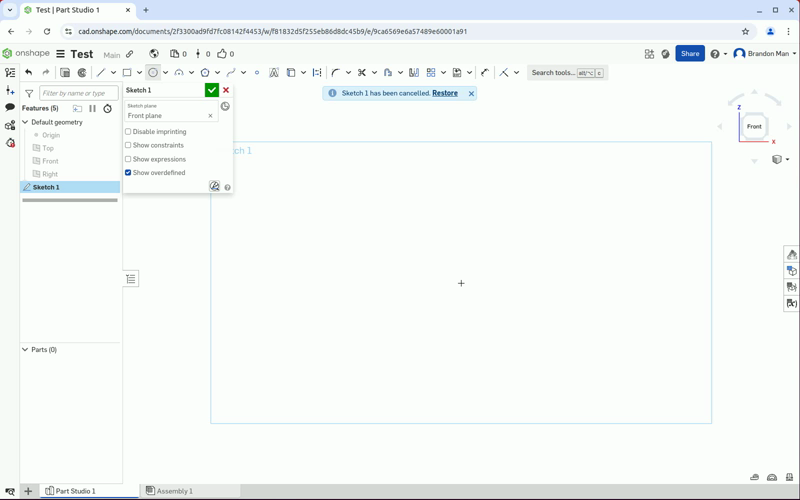
click(461, 282)
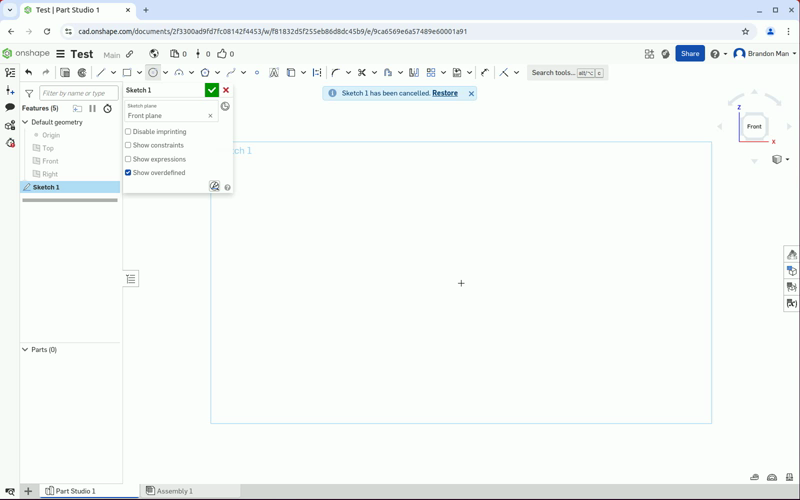
key_up(shift)
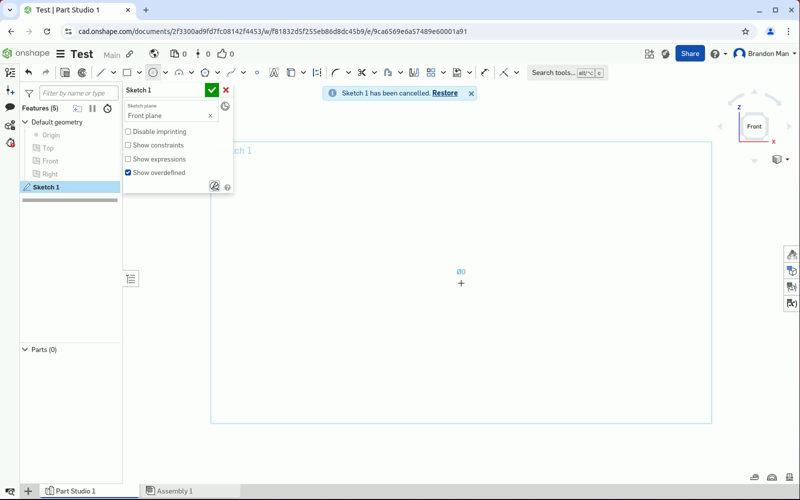
mouse_move(508, 282)
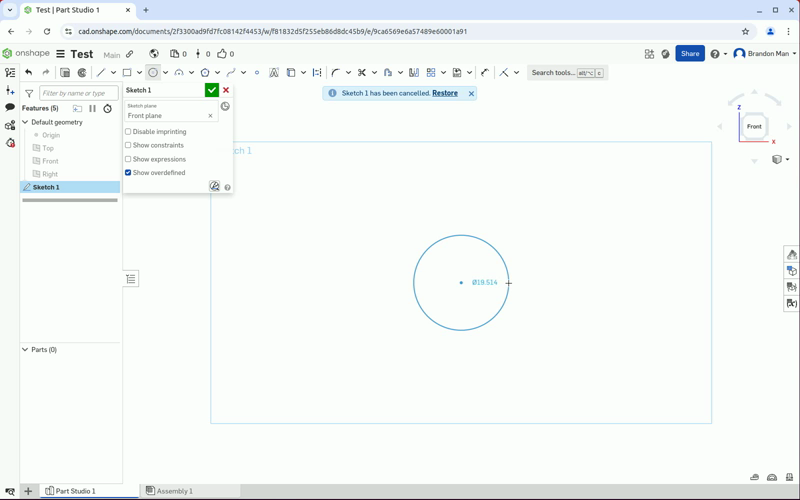
click(508, 282)
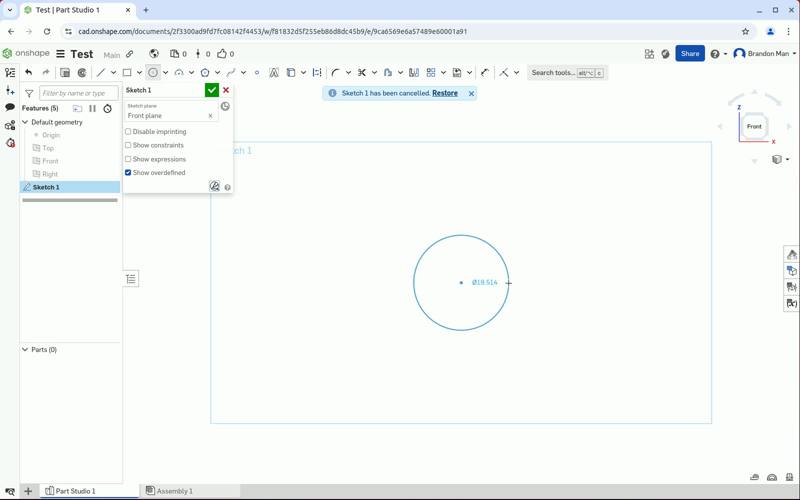
key(esc)
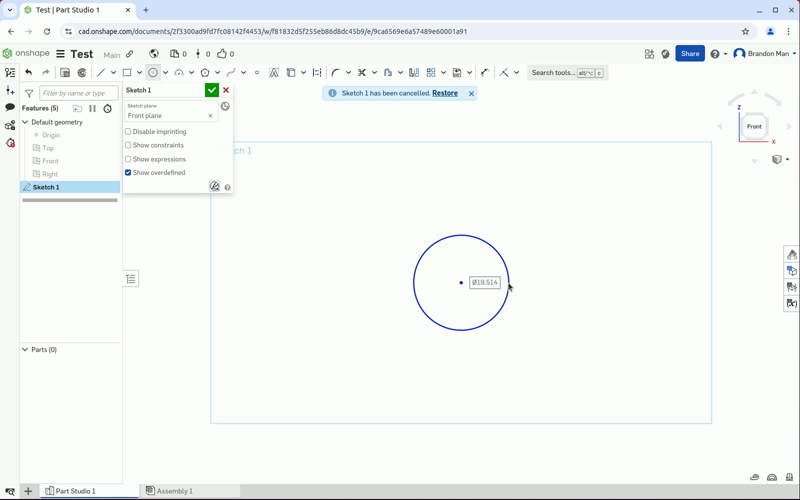
mouse_move(440, 250)
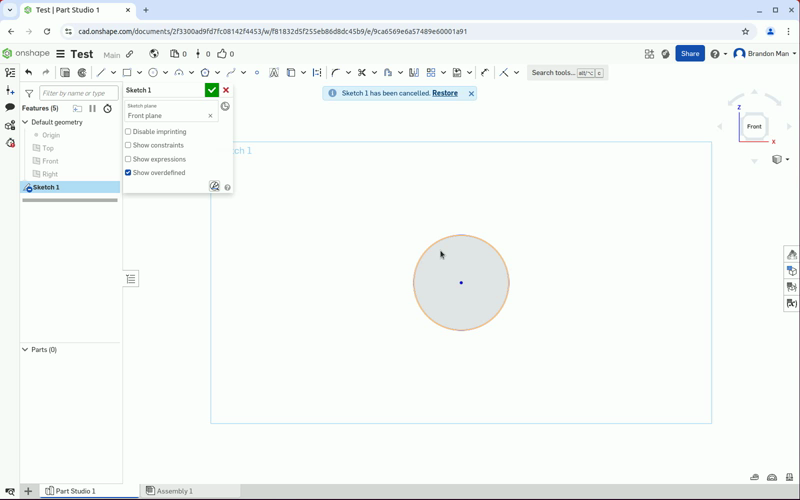
click(440, 250)
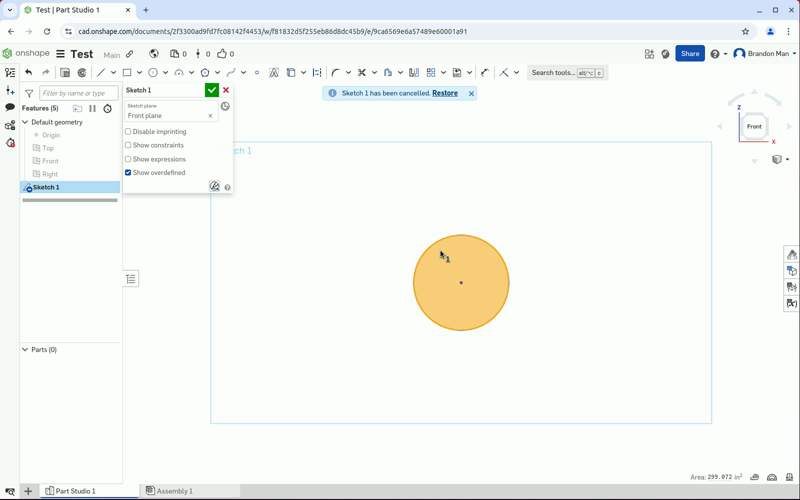
mouse_move(73, 352)
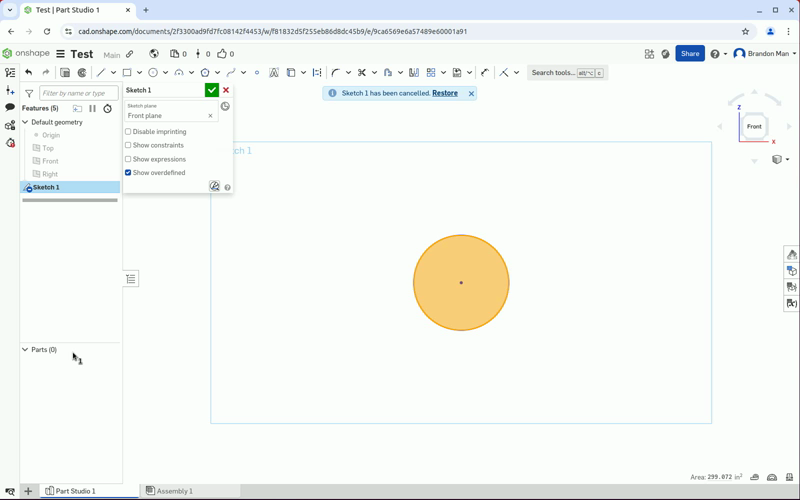
key(shift+y)
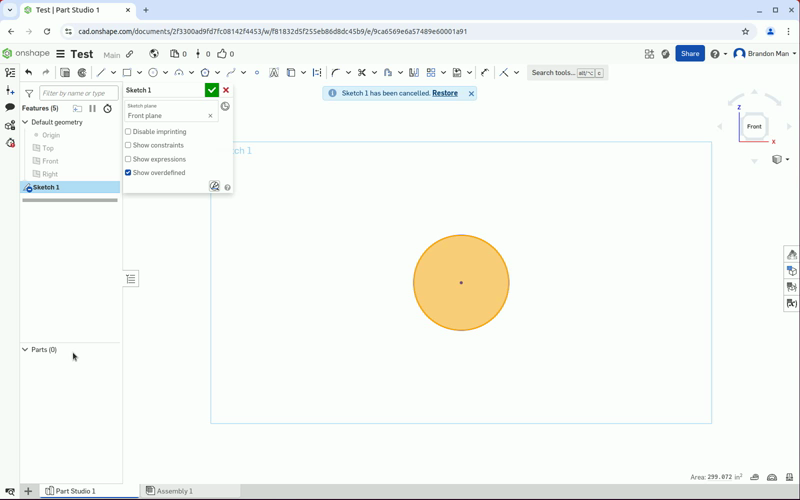
key(shift+e)
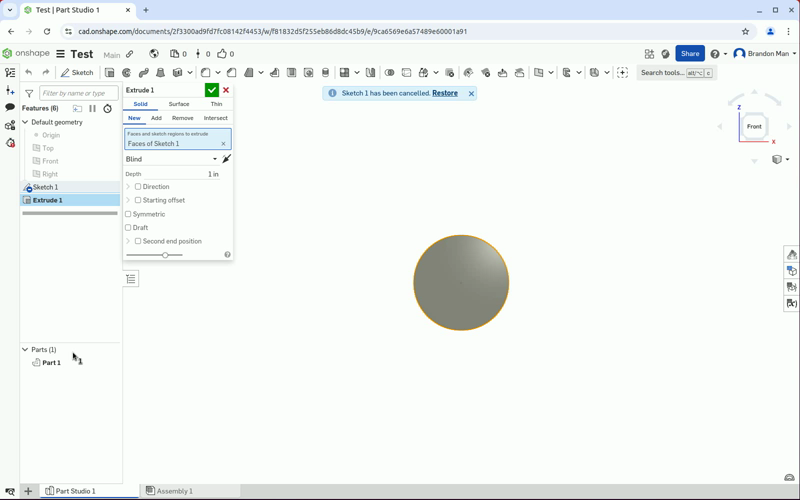
mouse_move(143, 106)
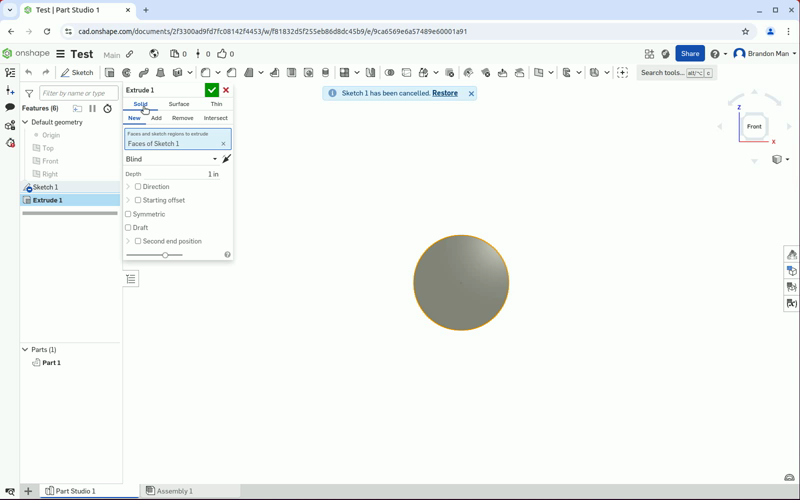
click(143, 106)
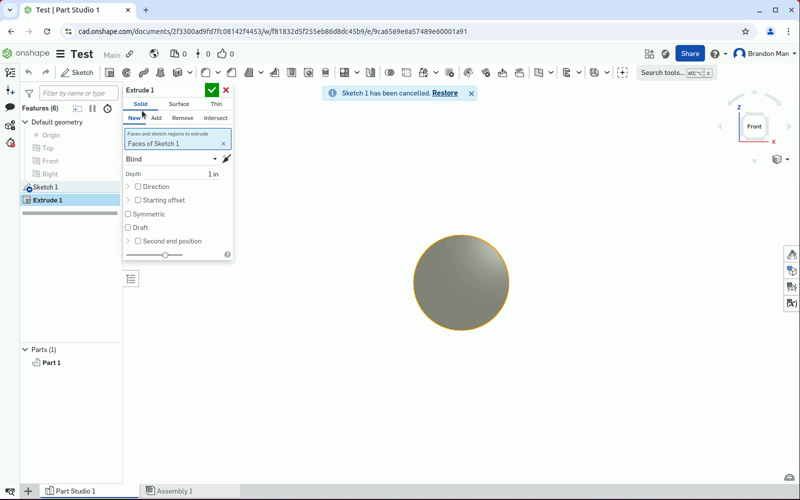
mouse_move(137, 120)
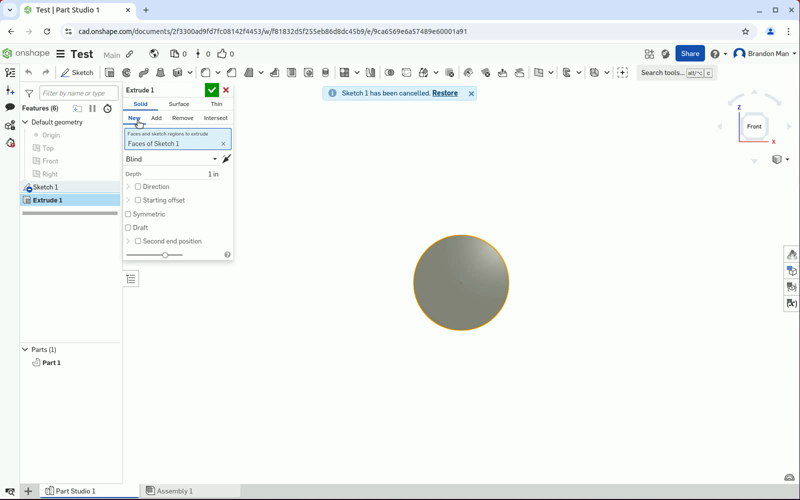
click(137, 120)
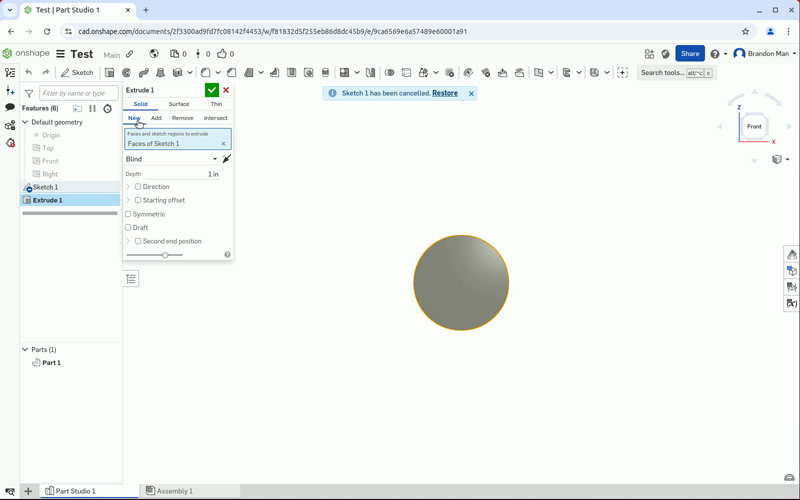
key(tab, 4)
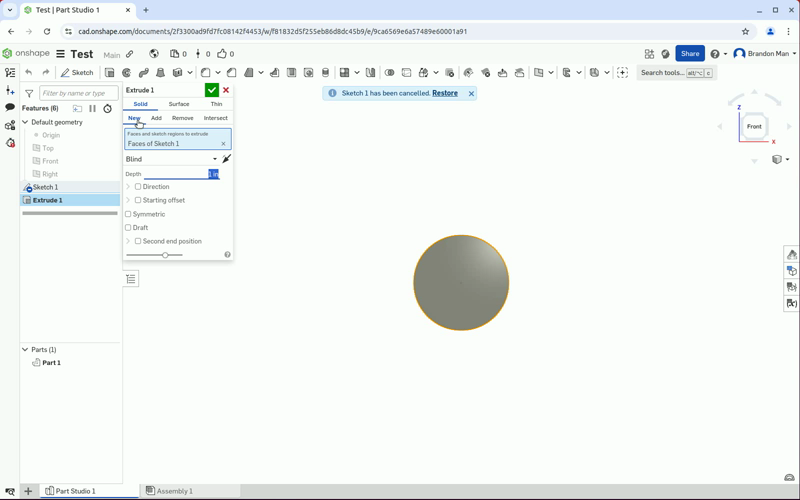
text(16.609)
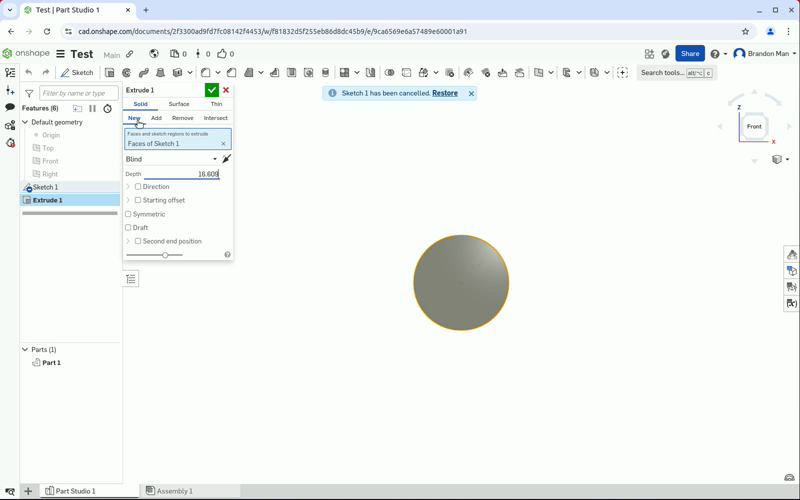
key(tab, 3)
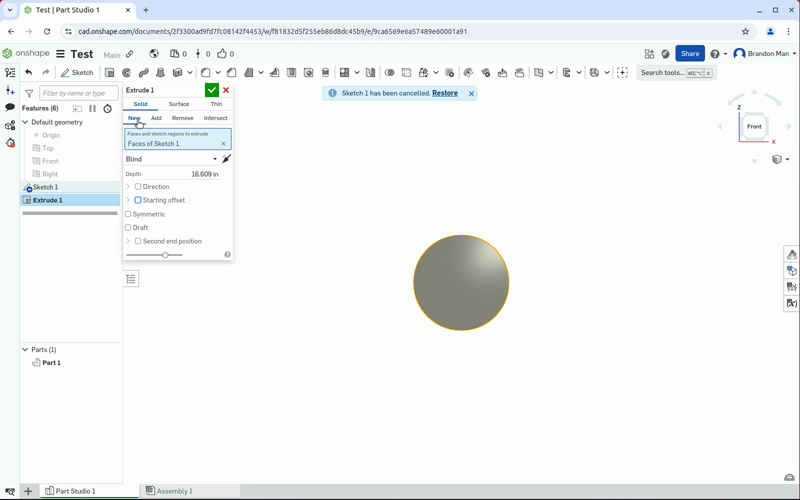
key(tab, 2)
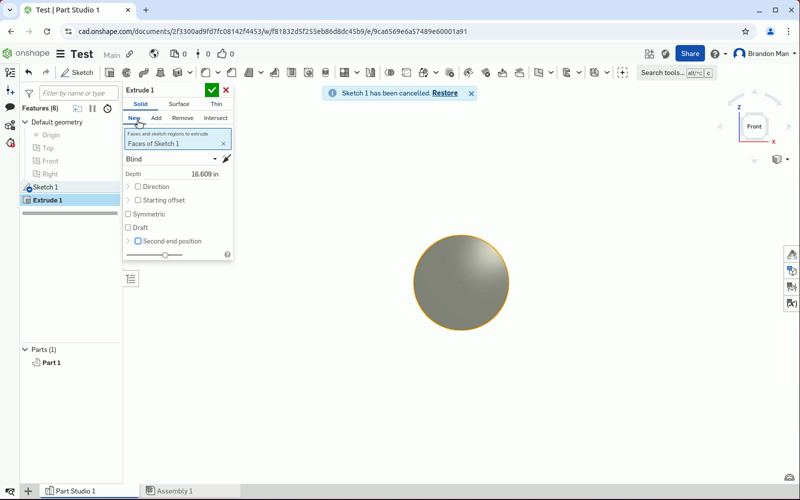
key(space)
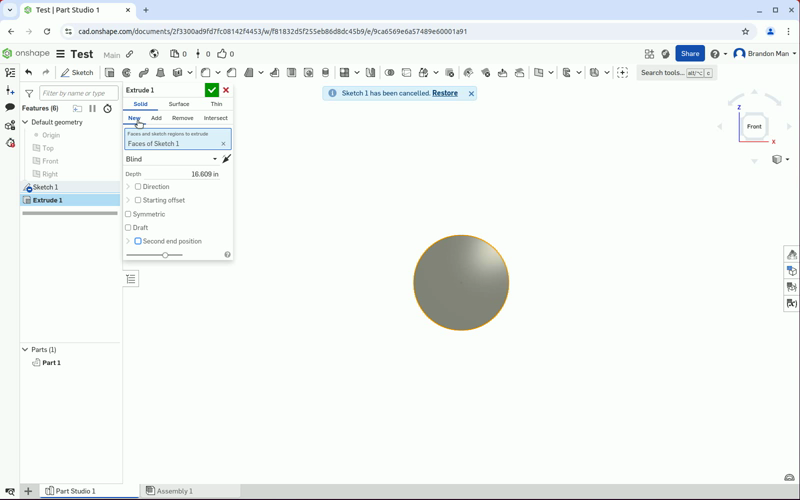
key(tab, 3)
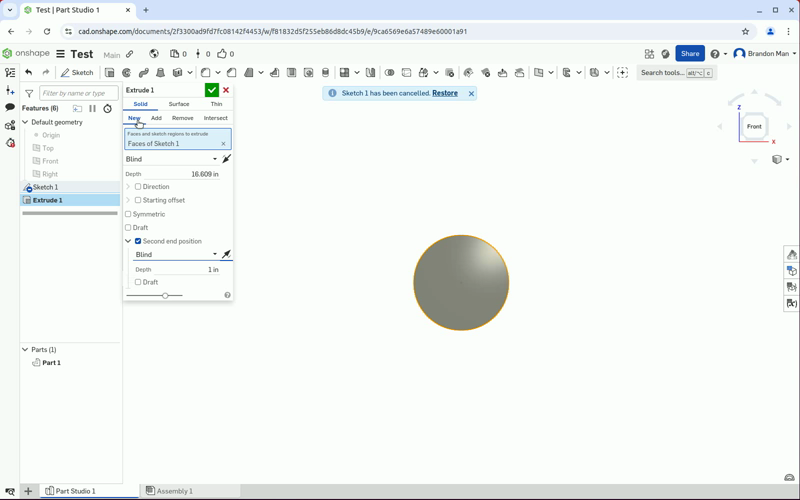
text(16.609)
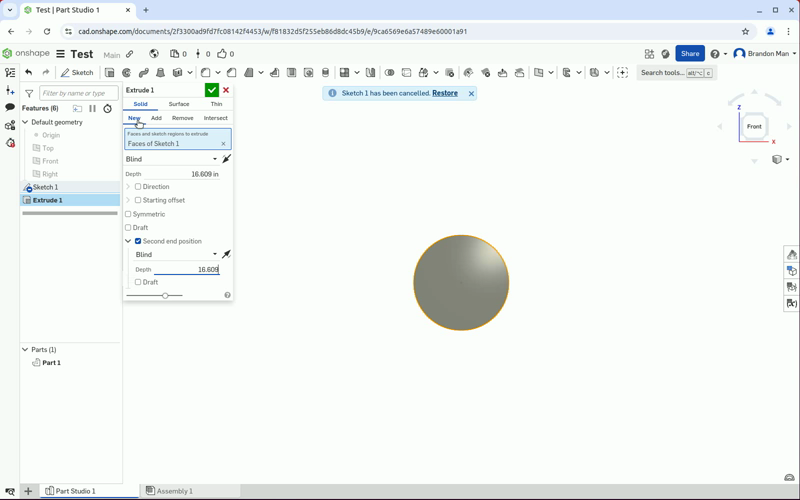
key(enter)
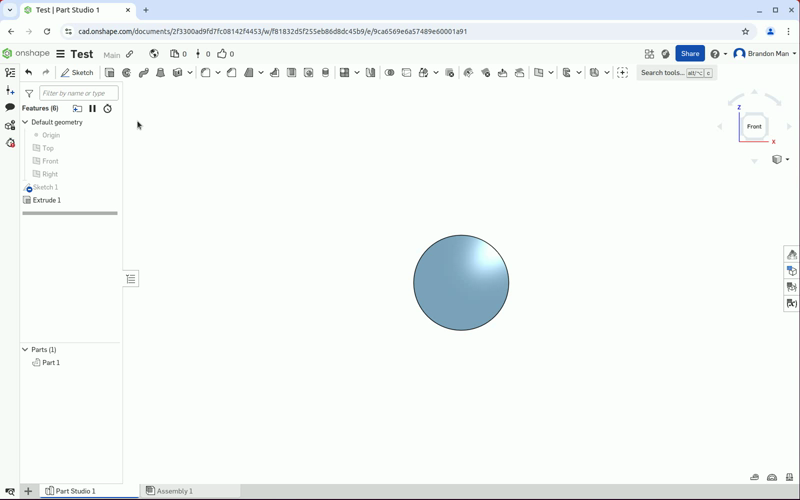
key(shift+h)
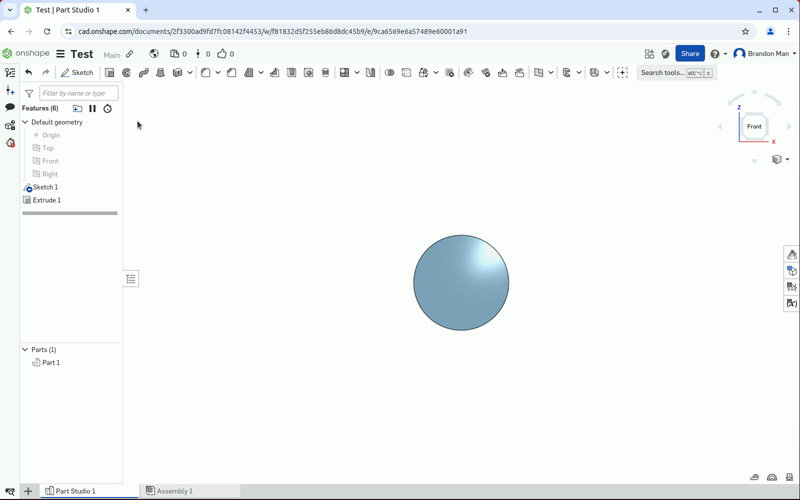
key(shift+h)
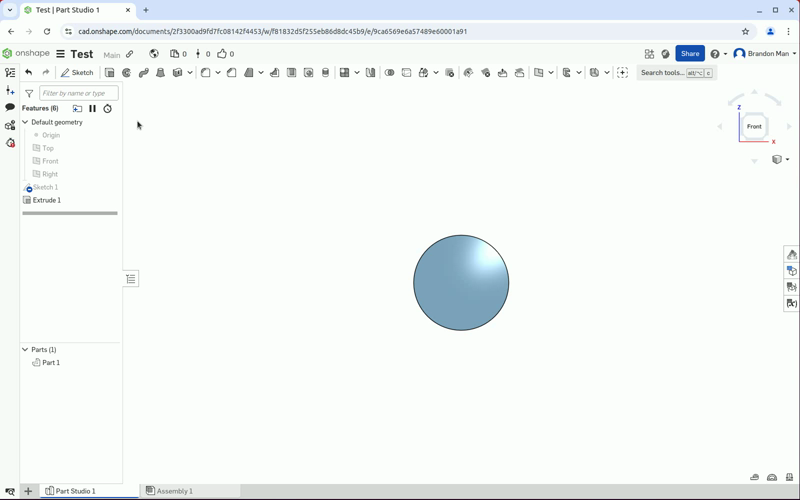
mouse_move(73, 189)
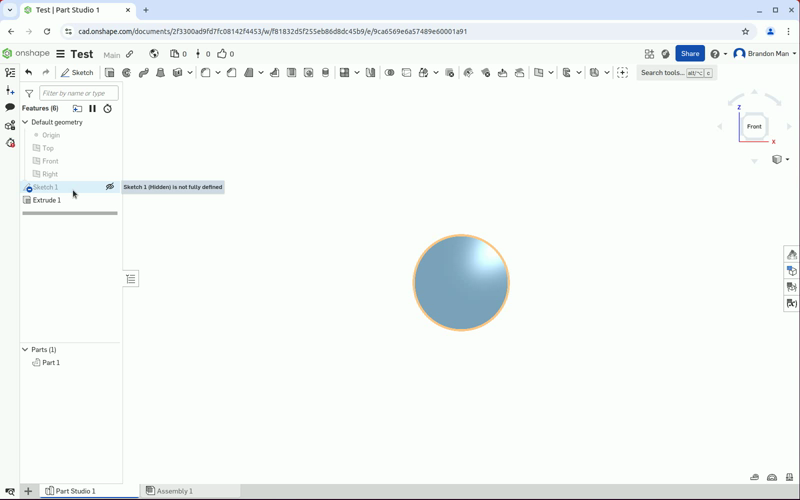
click(73, 189)
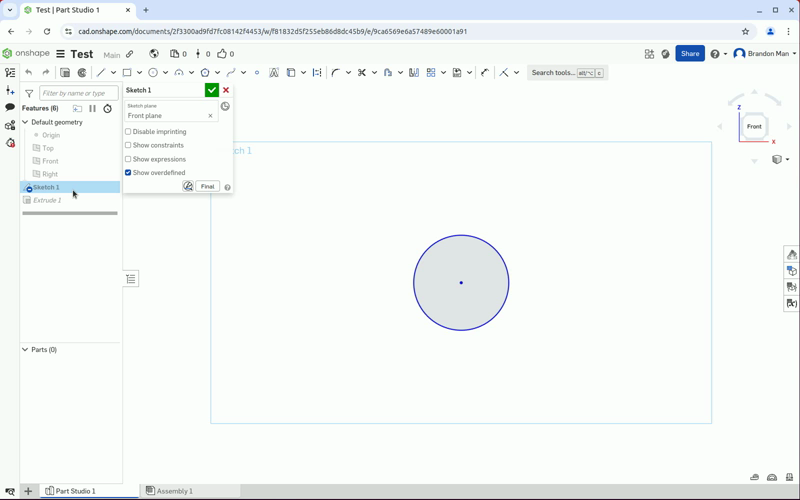
mouse_move(229, 92)
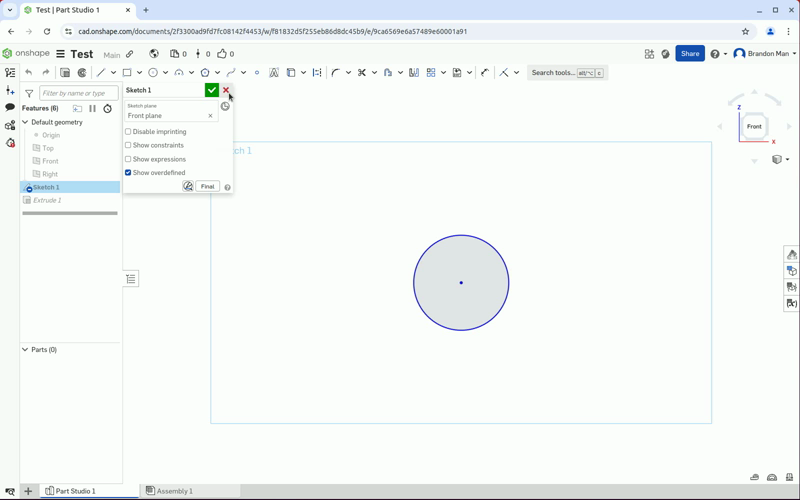
click(229, 92)
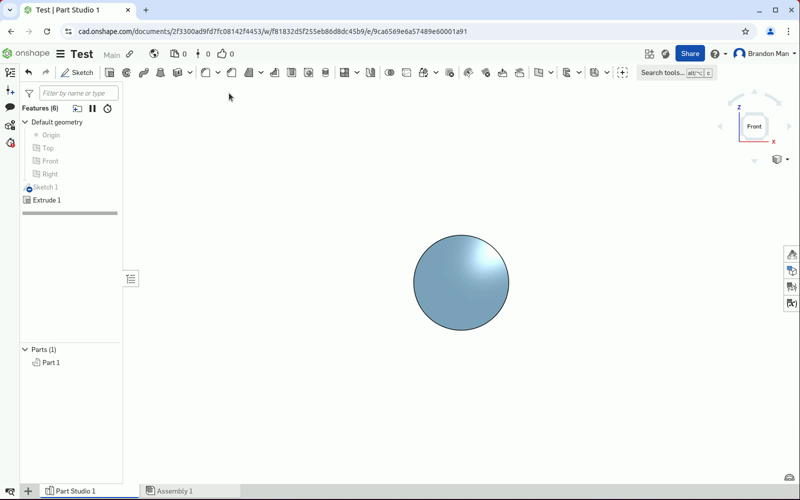
mouse_move(73, 352)
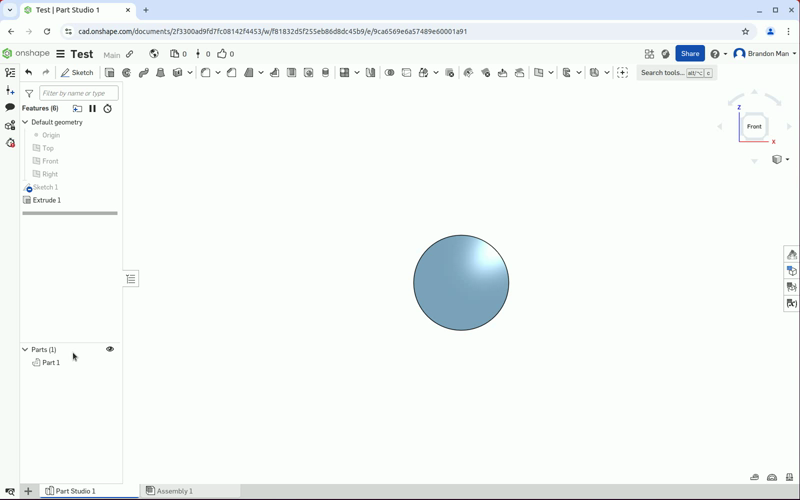
key(y)
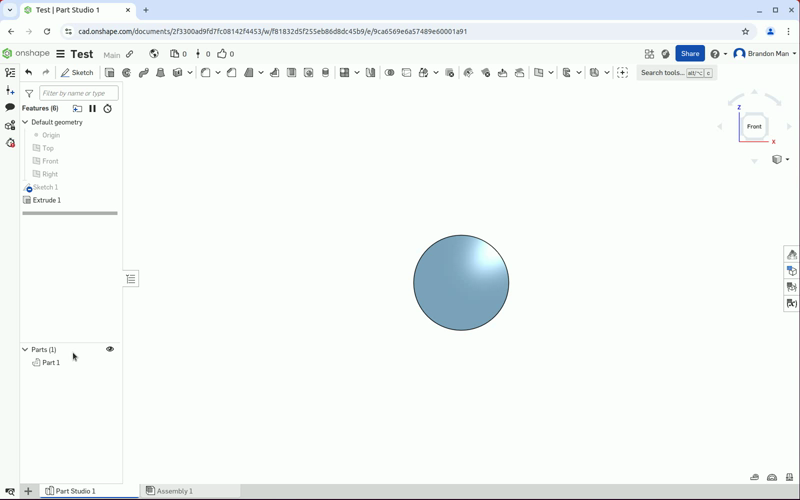
key(shift+p)
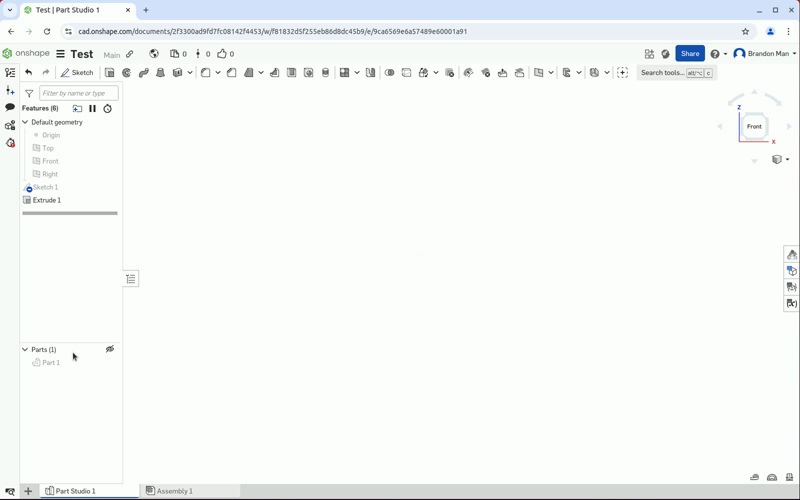
key(space)
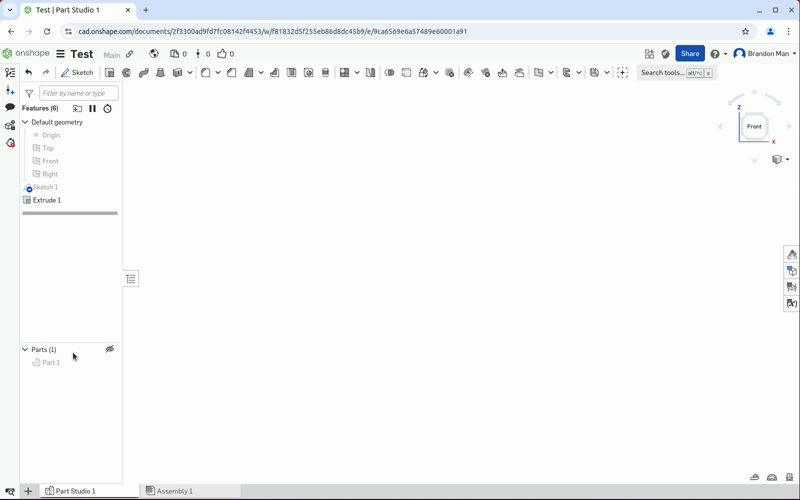
key_down(shift)
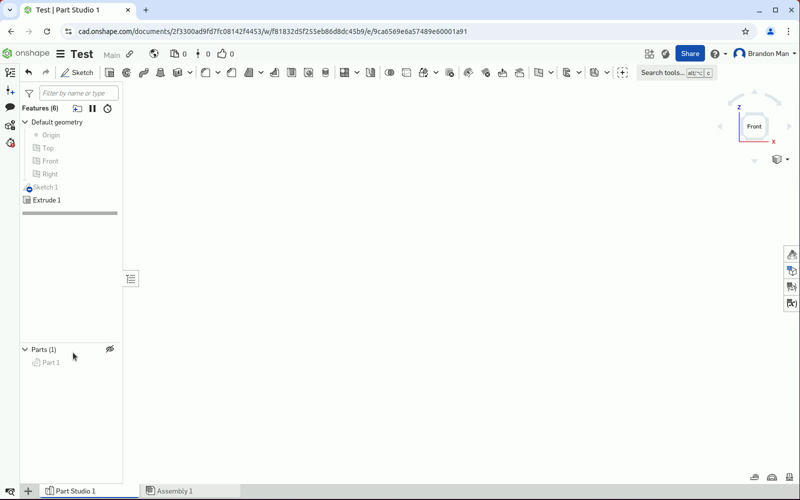
key(down)
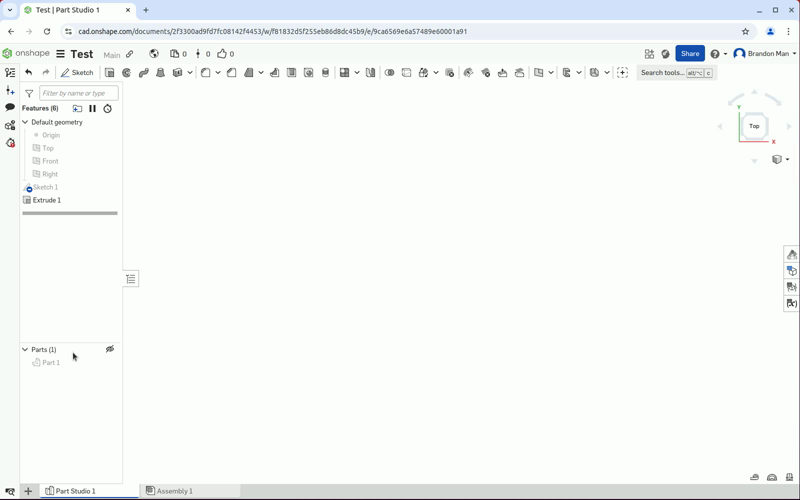
key_up(shift)
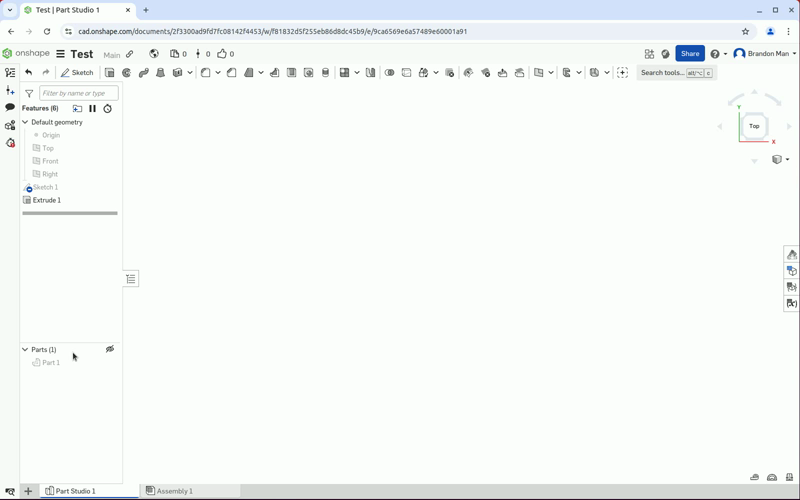
mouse_move(73, 352)
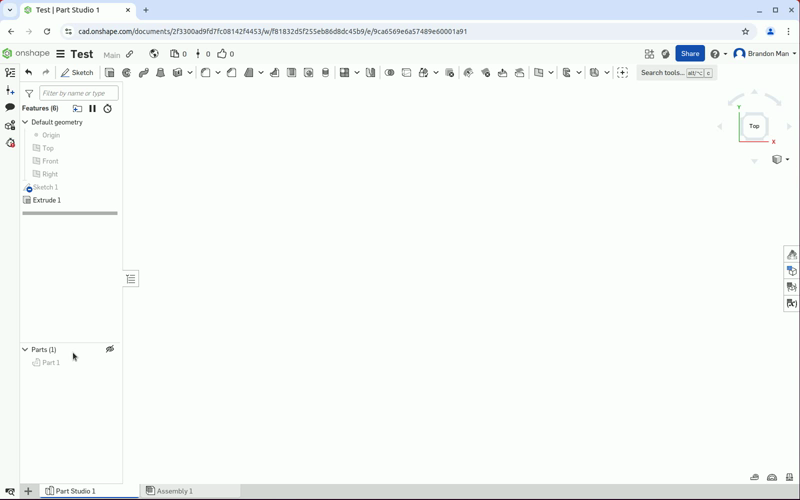
key(shift+y)
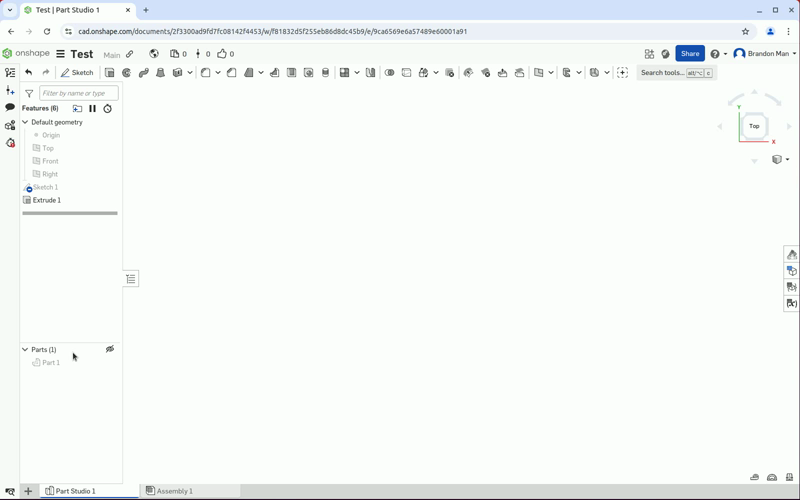
key(shift+s)
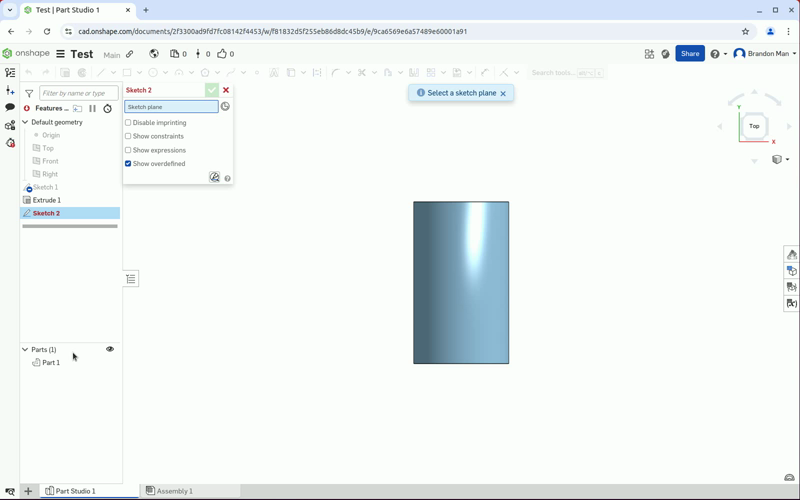
mouse_move(73, 150)
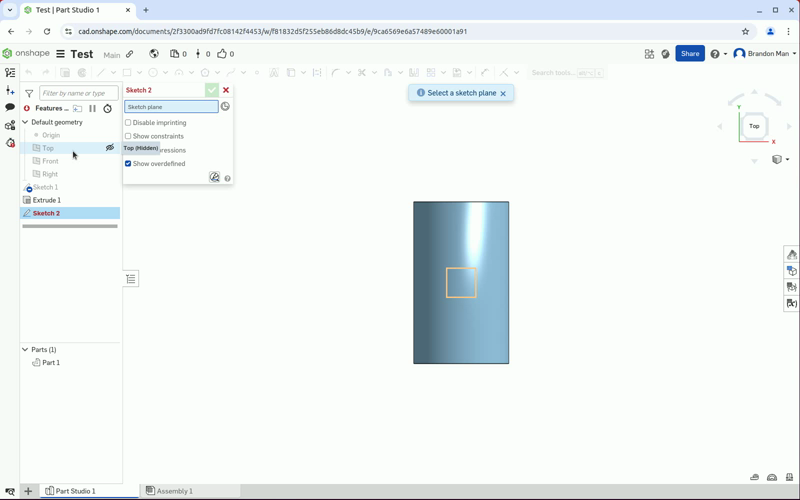
click(73, 150)
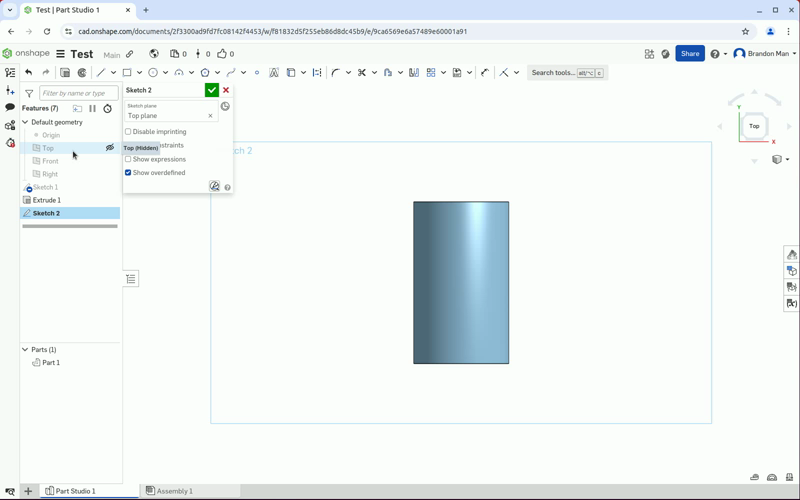
mouse_move(73, 352)
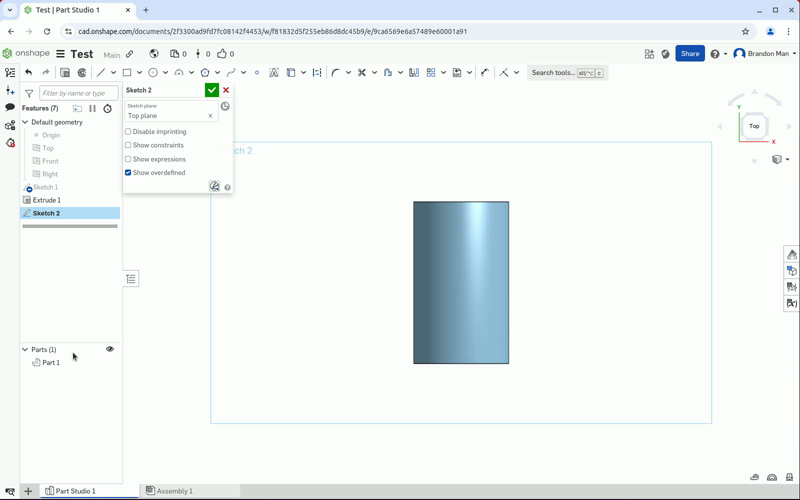
key(y)
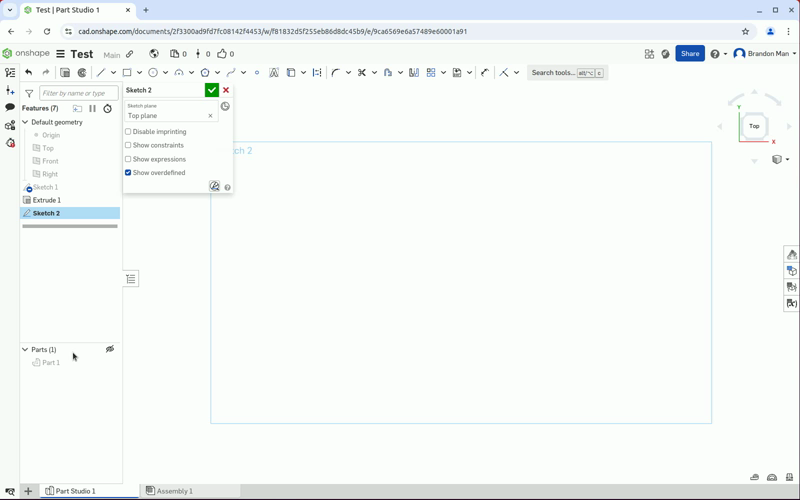
key(c)
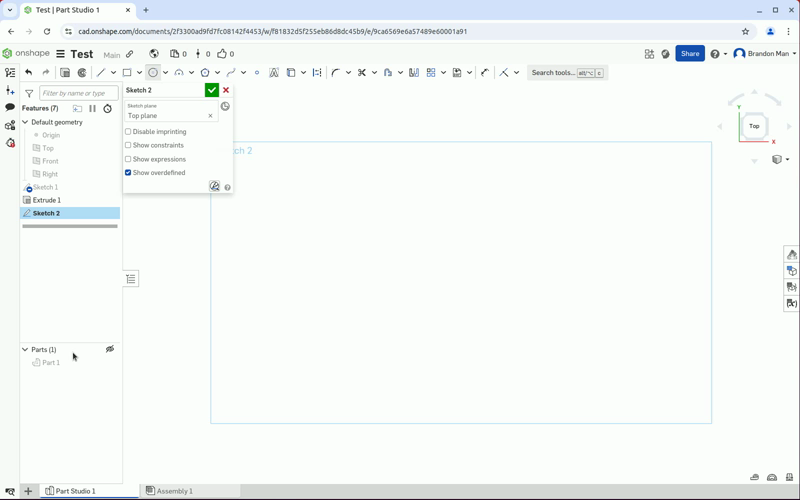
key_down(shift)
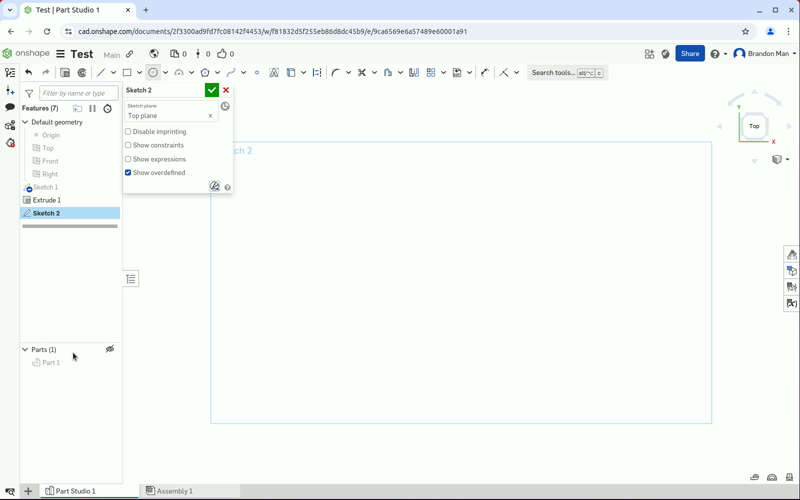
mouse_move(461, 282)
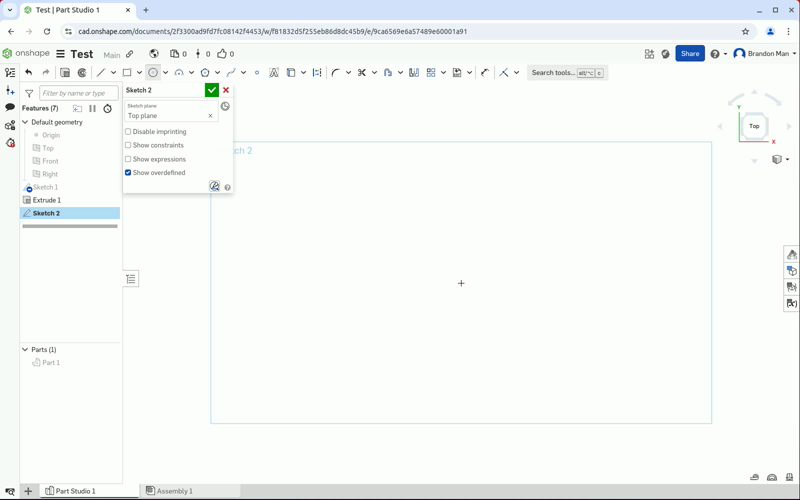
click(461, 282)
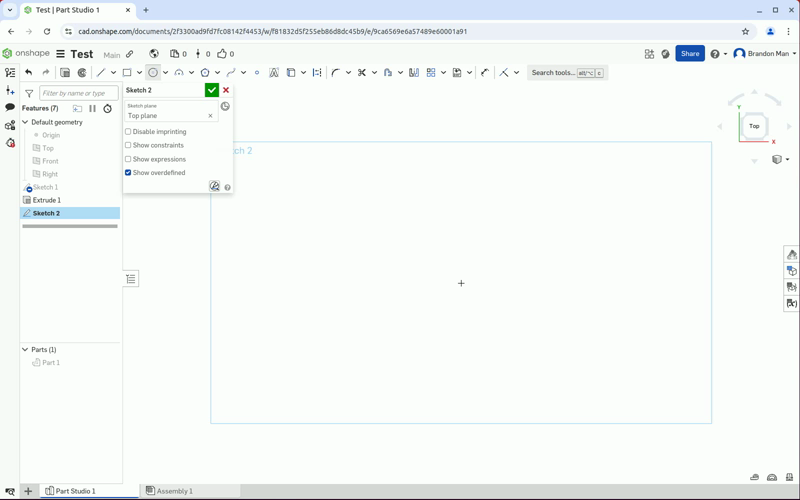
key_up(shift)
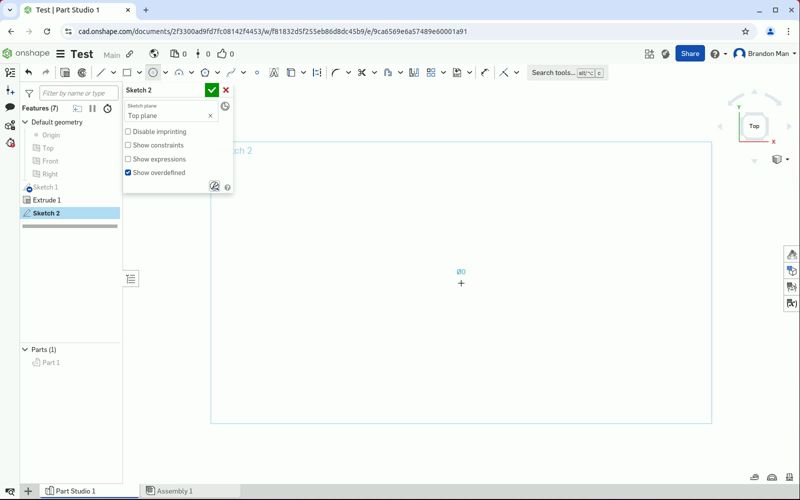
mouse_move(508, 282)
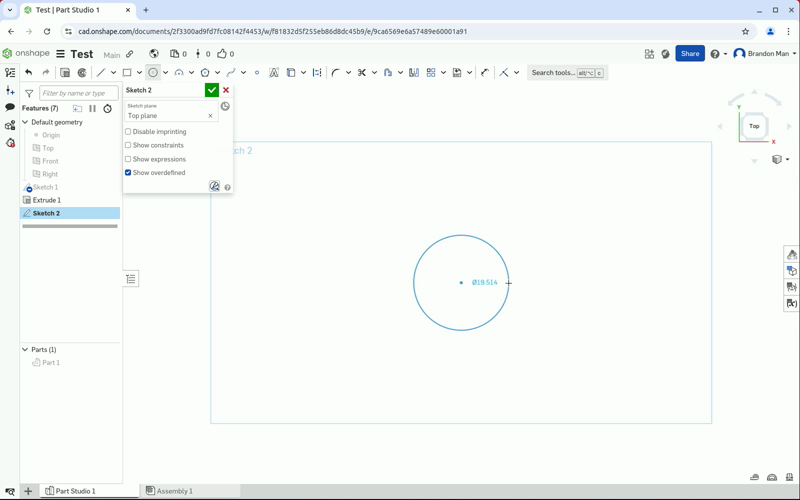
click(508, 282)
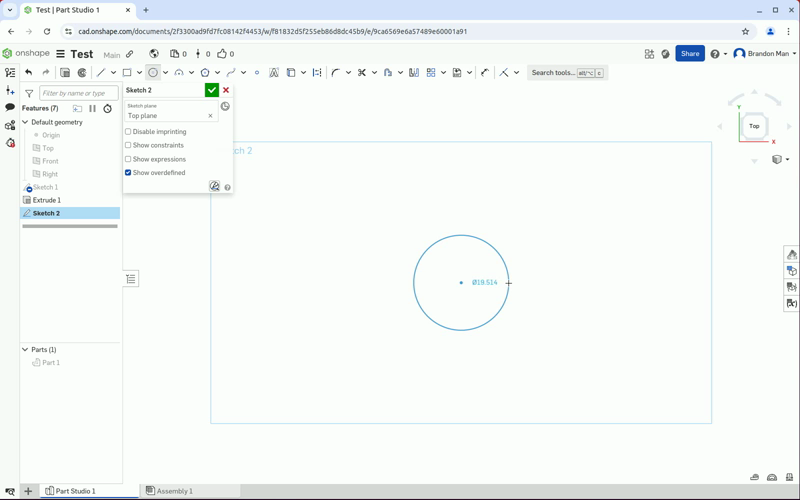
key(esc)
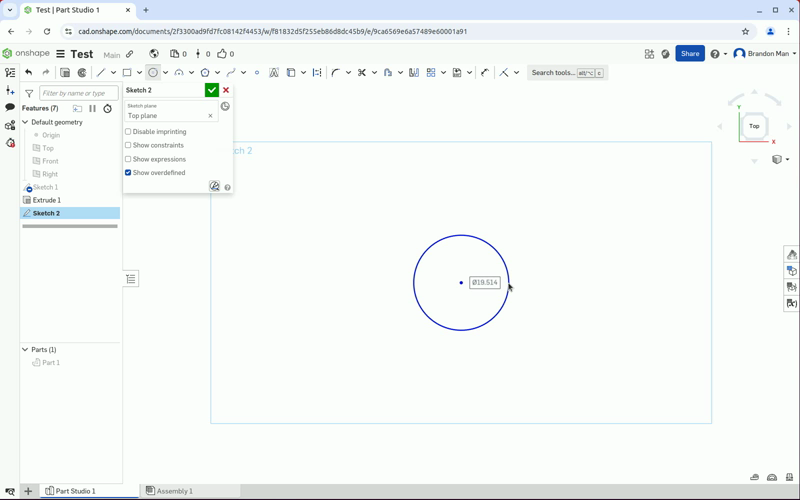
mouse_move(488, 260)
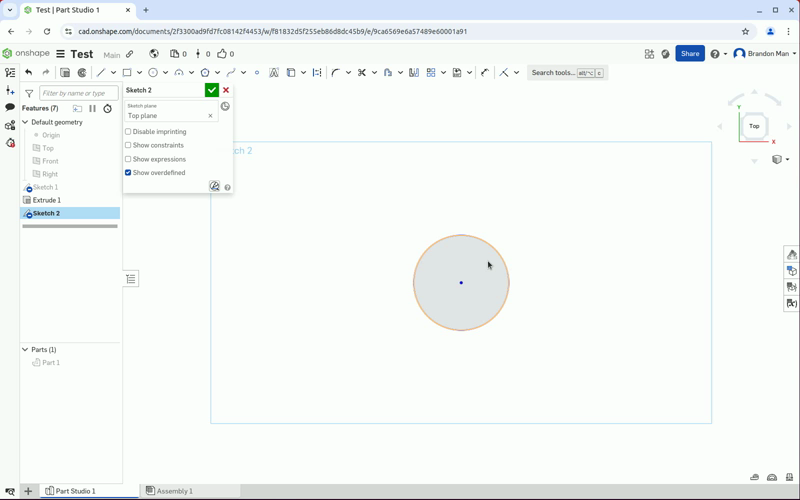
click(488, 260)
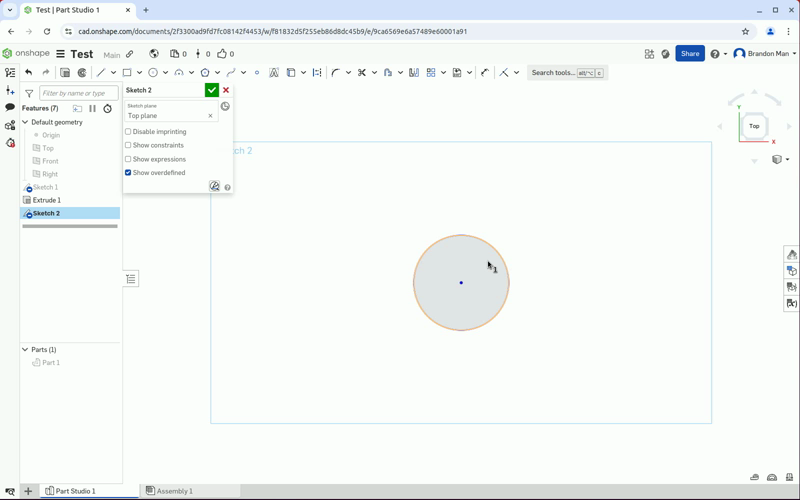
mouse_move(73, 352)
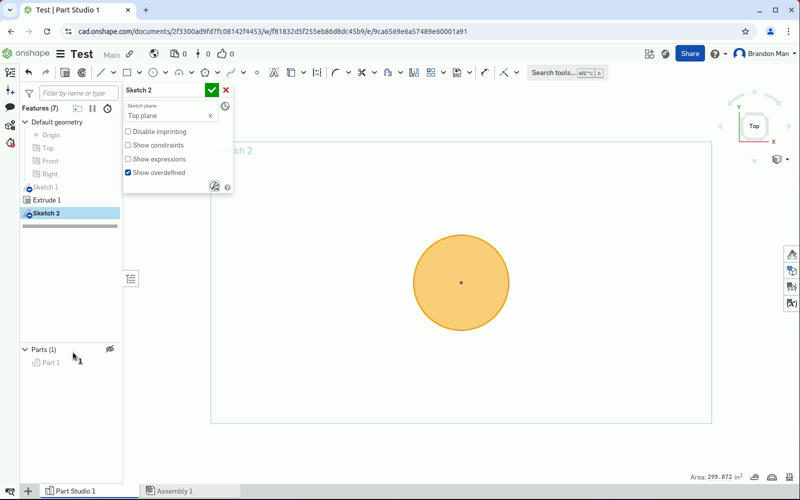
key(shift+y)
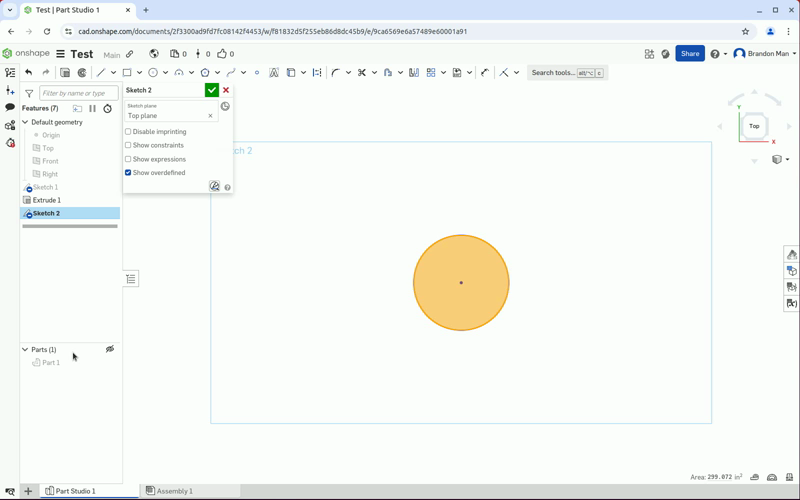
key(shift+e)
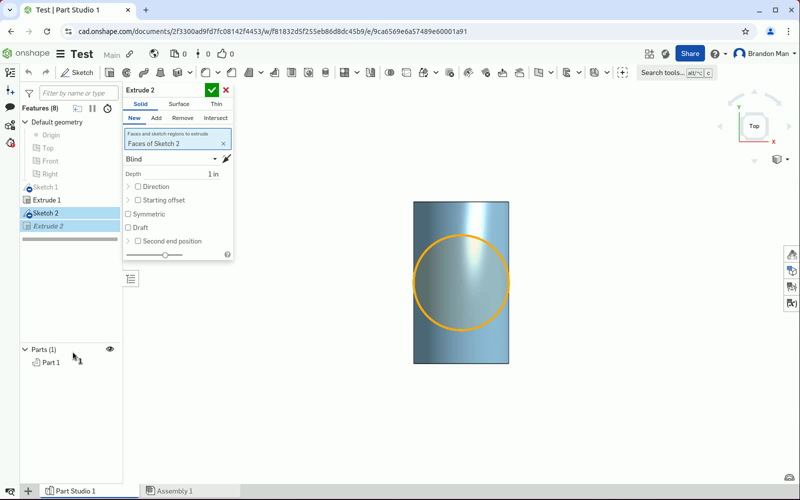
mouse_move(143, 106)
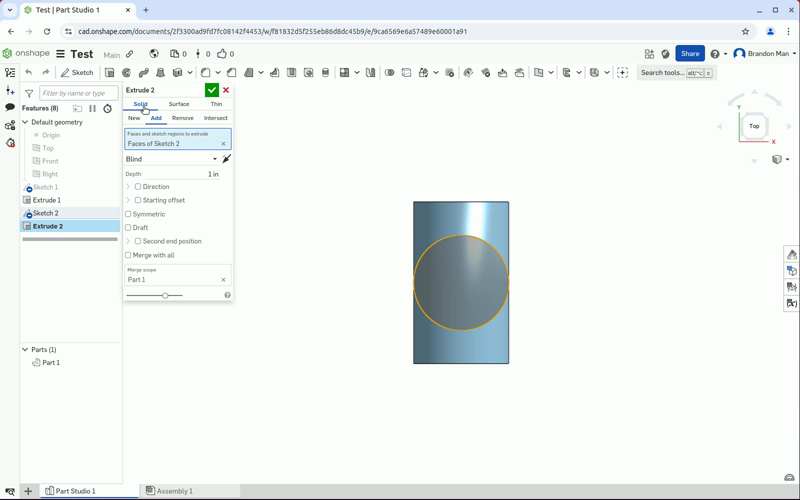
click(143, 106)
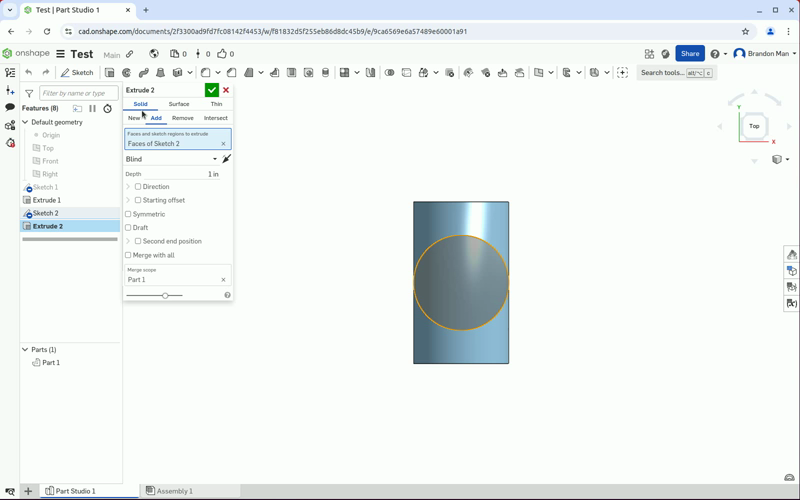
mouse_move(137, 120)
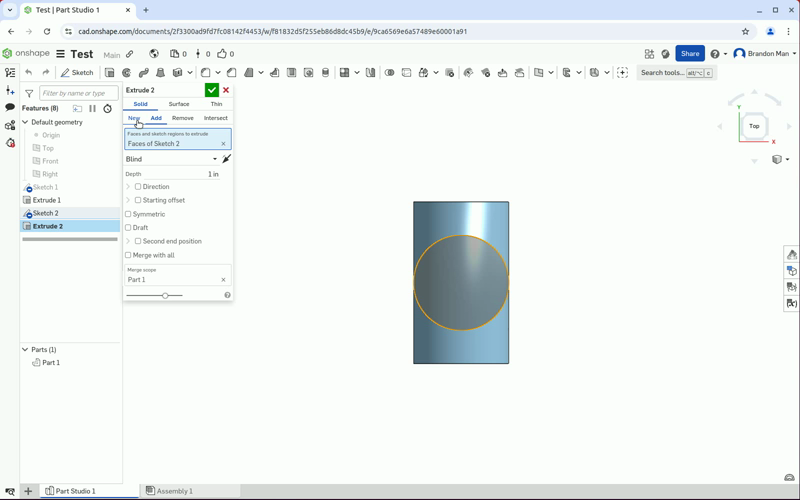
click(137, 120)
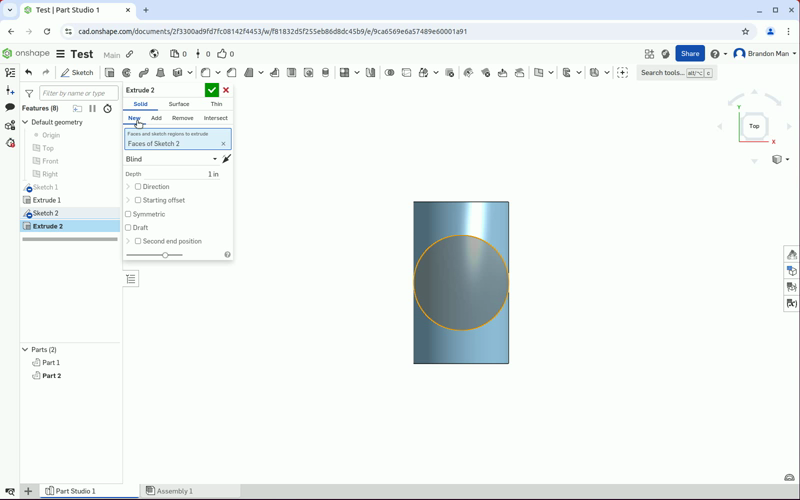
key(tab, 4)
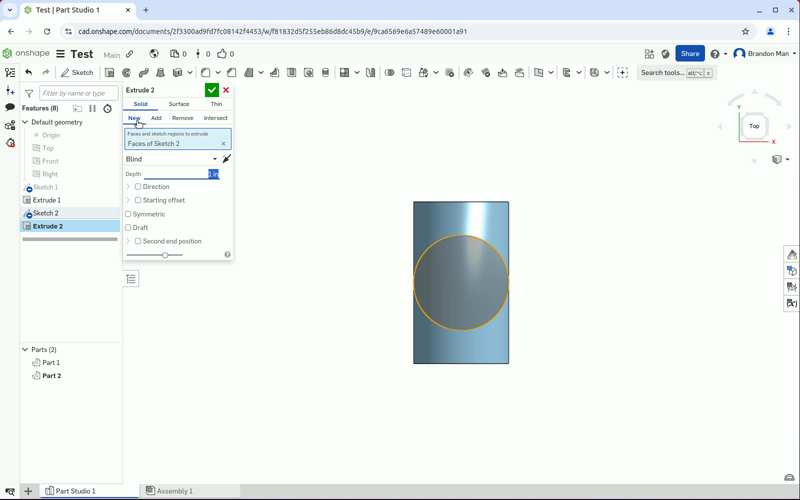
text(12.036)
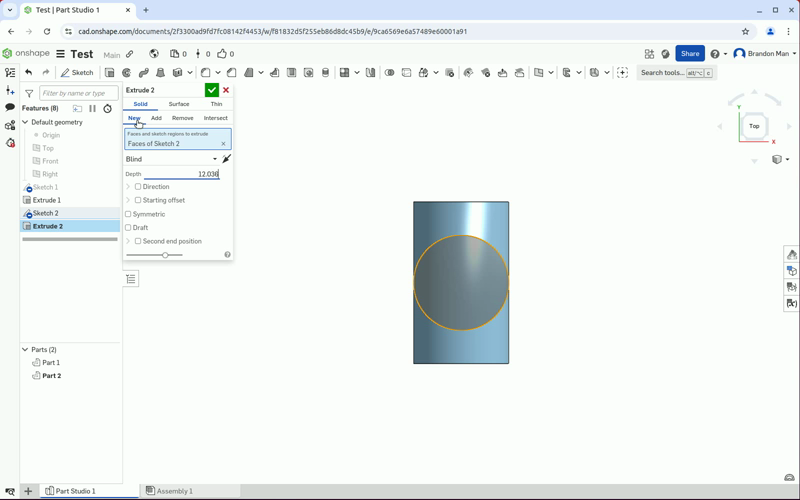
key(enter)
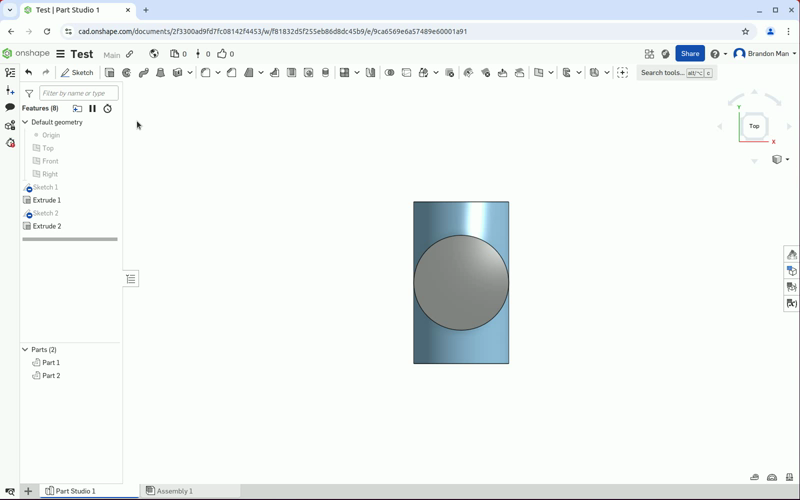
key(shift+h)
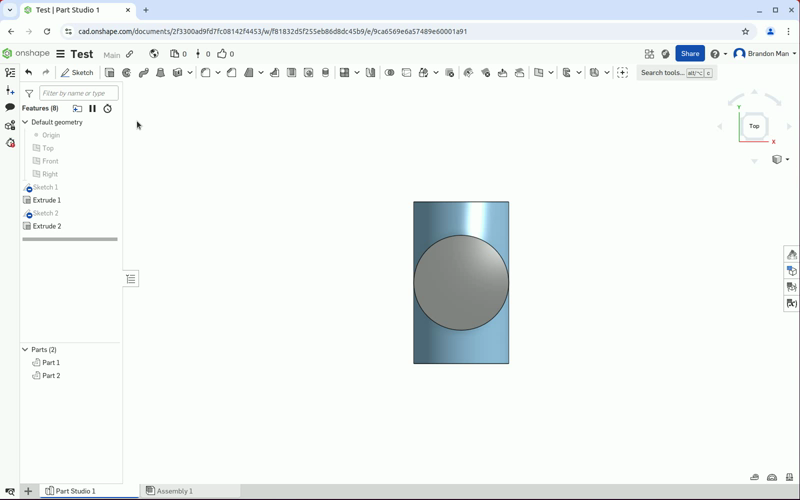
key(shift+h)
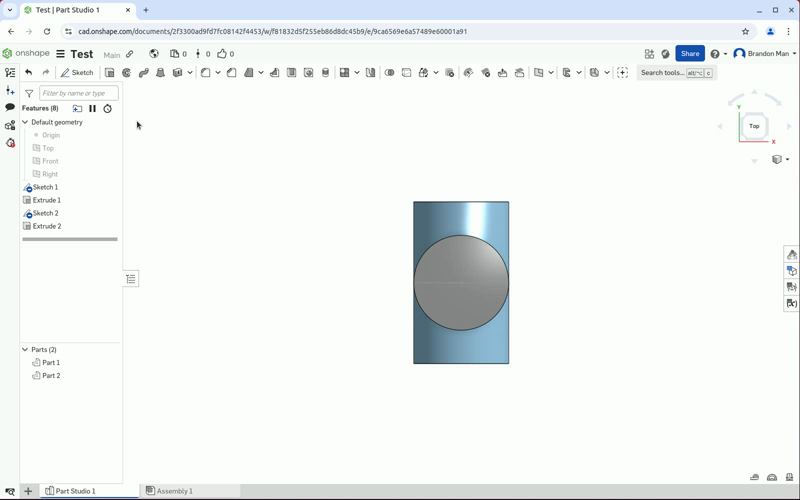
key(shift+7)
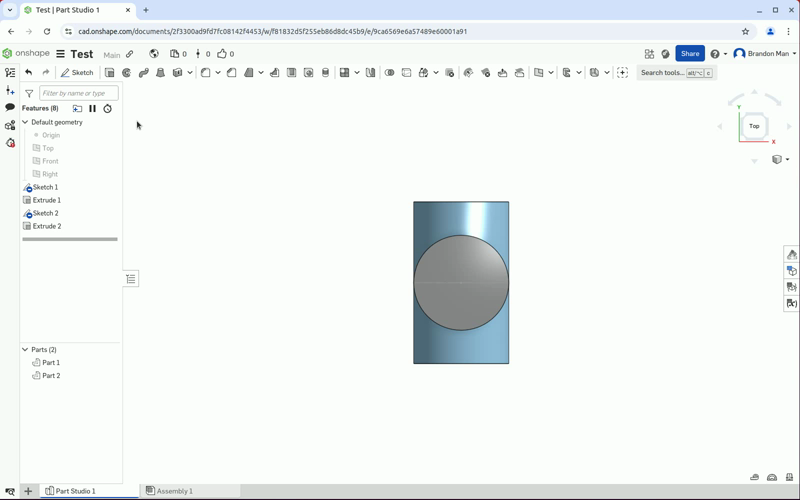
key(up, 3)
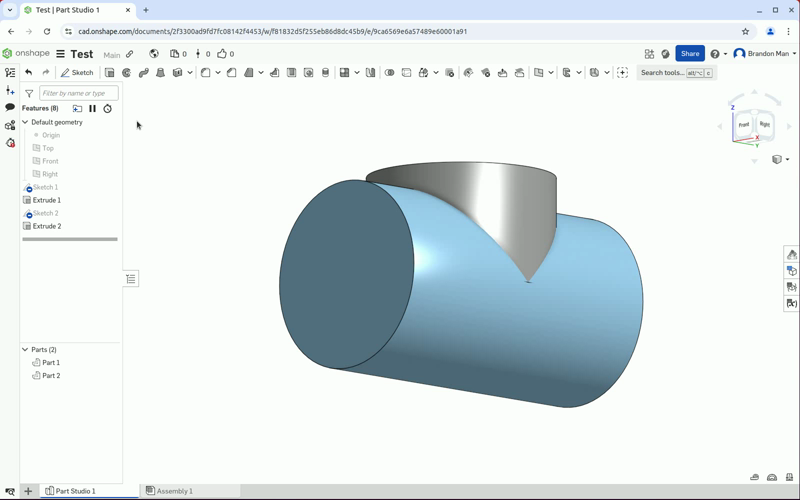
key(left, 3)
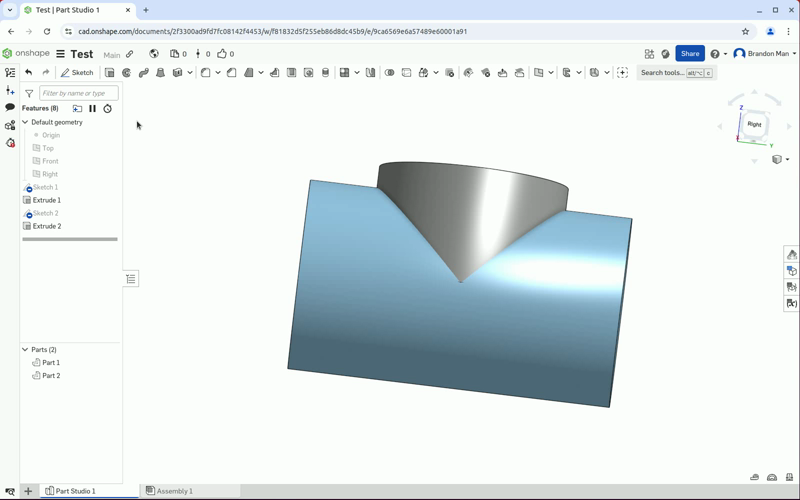
key(right, 3)
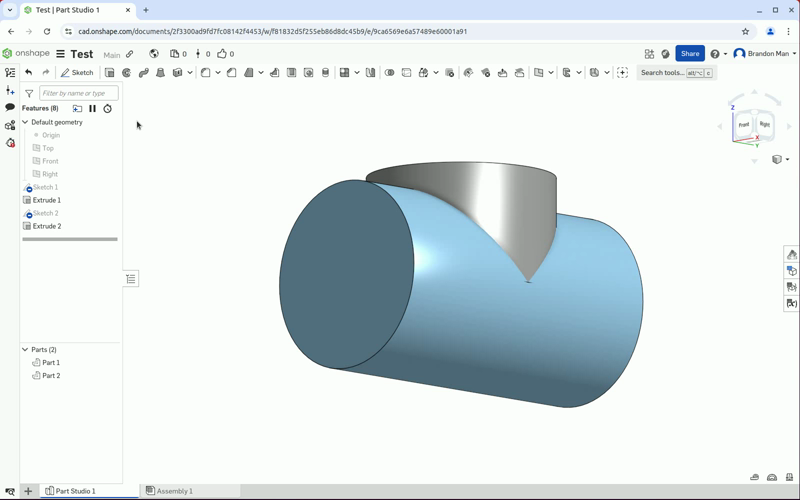
key(down, 3)
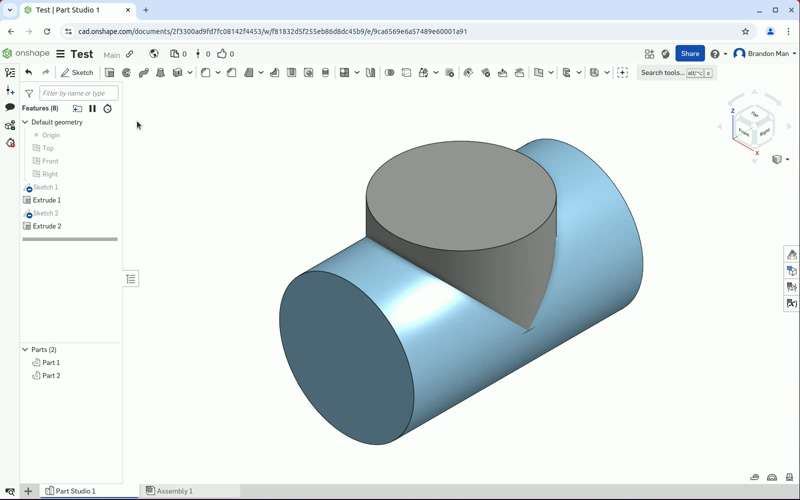
mouse_move(73, 189)
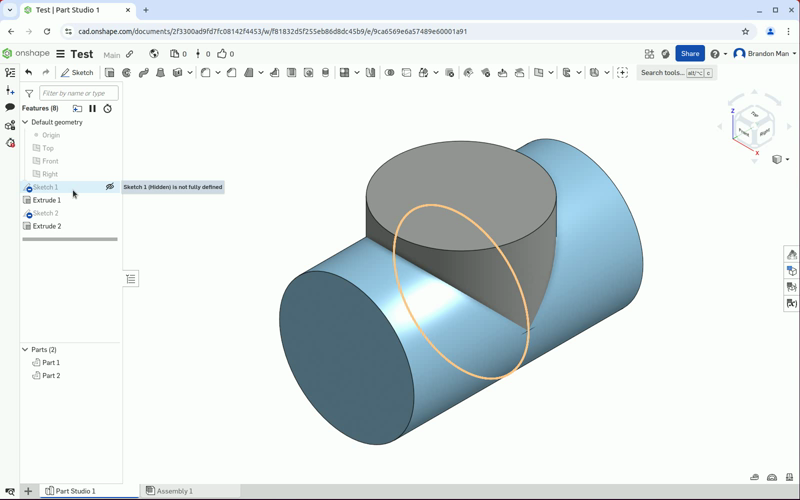
click(73, 189)